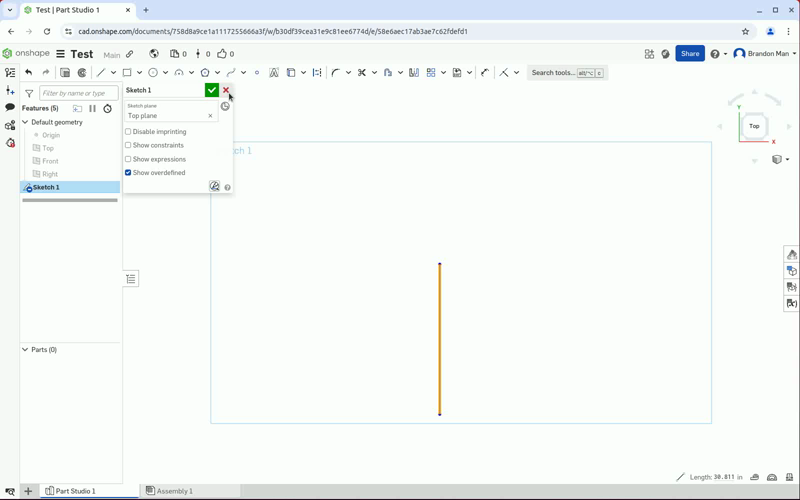
key(shift+h)
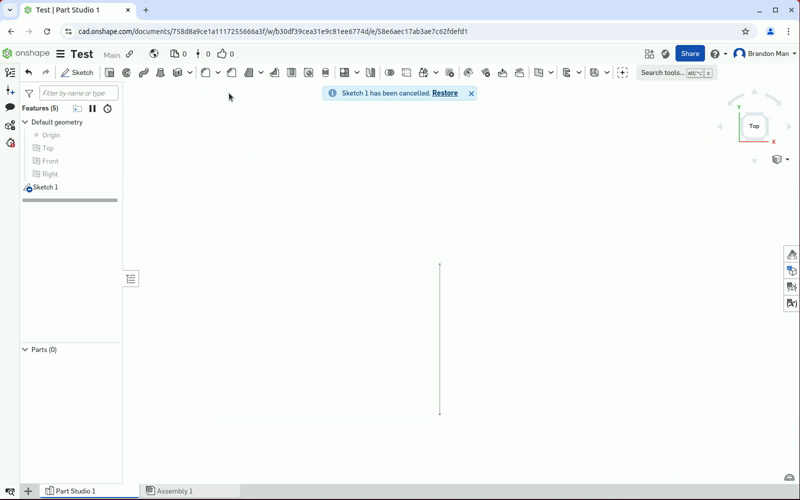
key(shift+s)
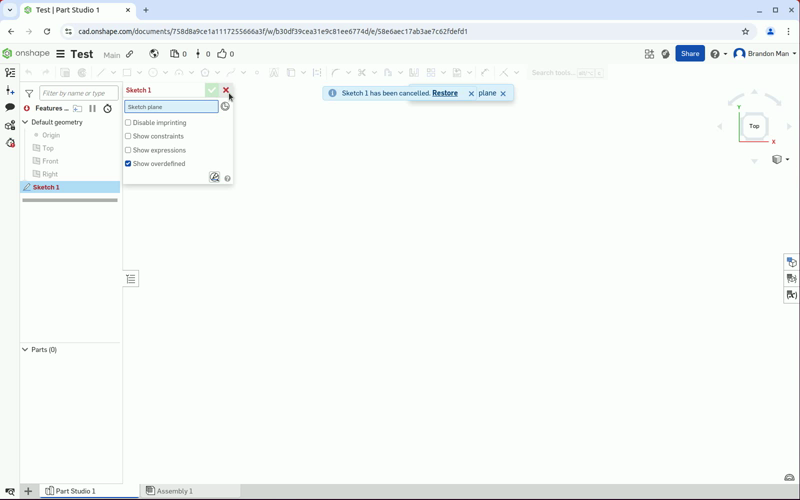
mouse_move(73, 150)
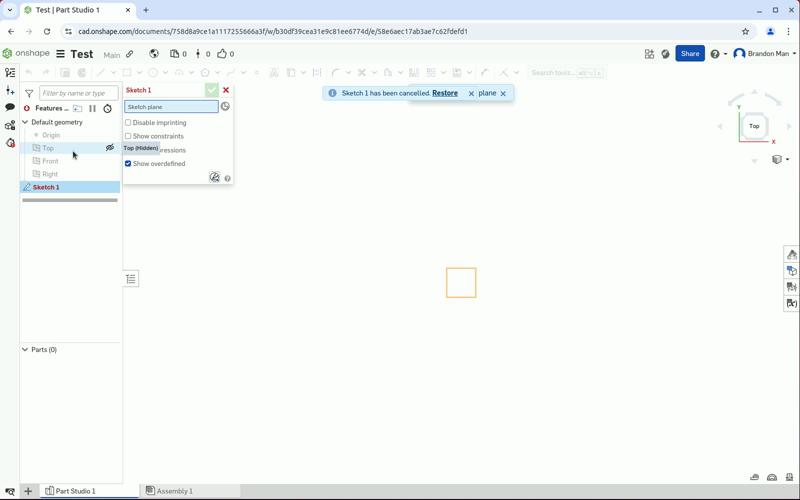
click(73, 150)
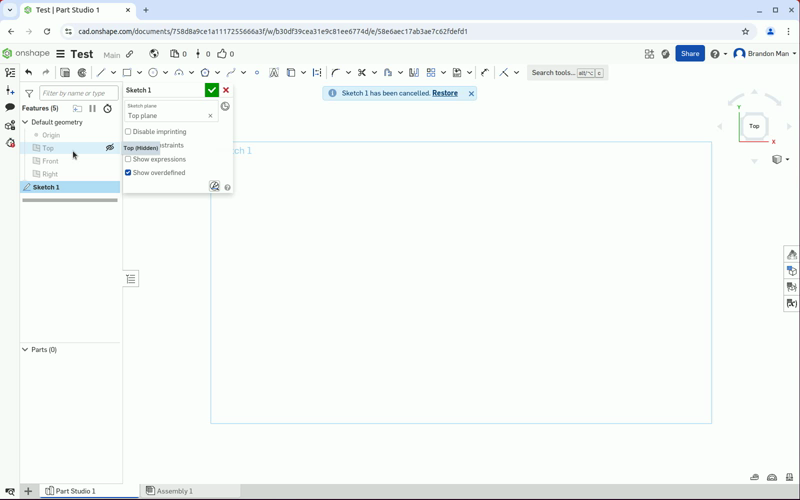
mouse_move(73, 352)
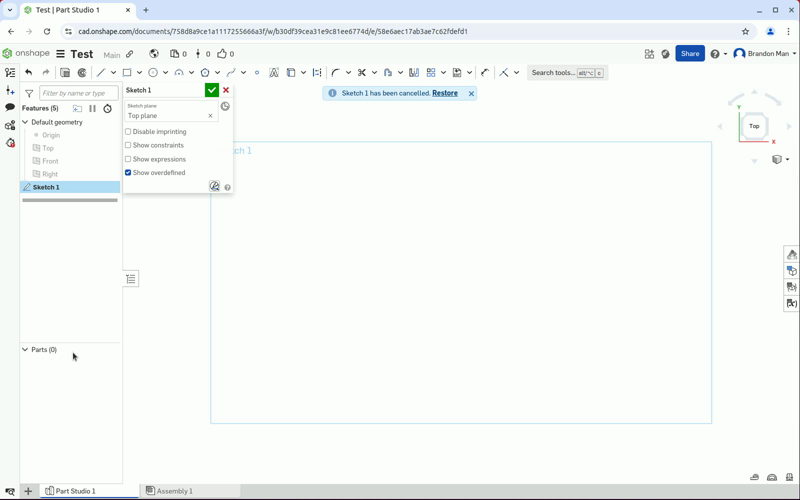
key(y)
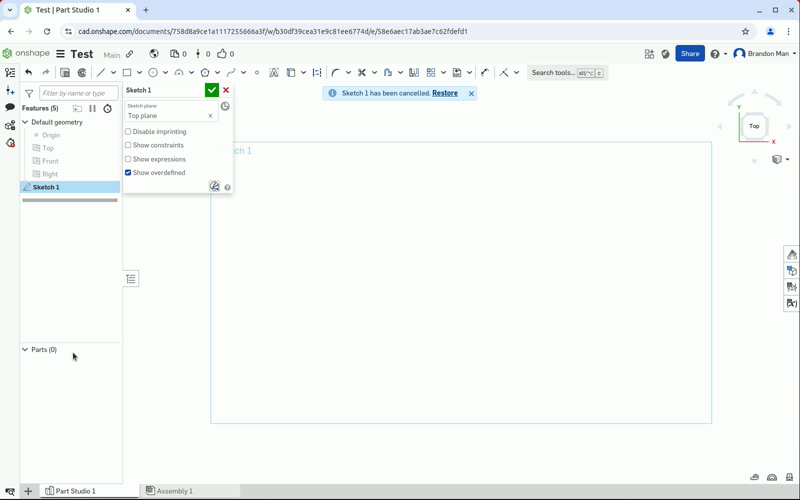
key(l)
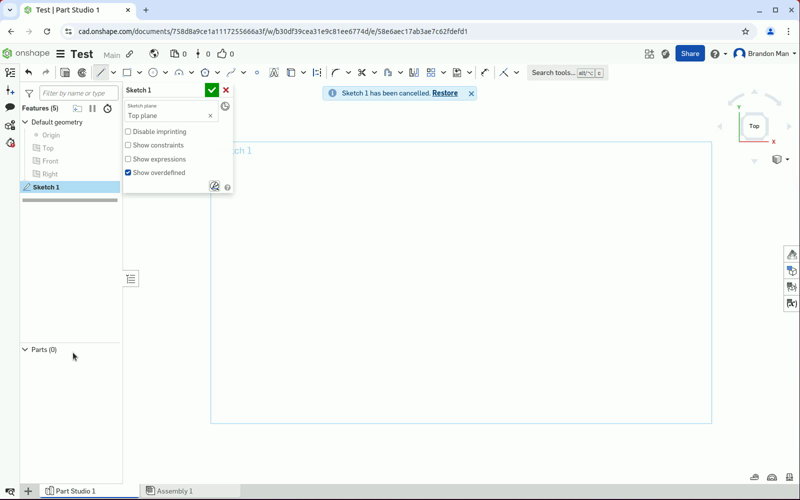
key_down(shift)
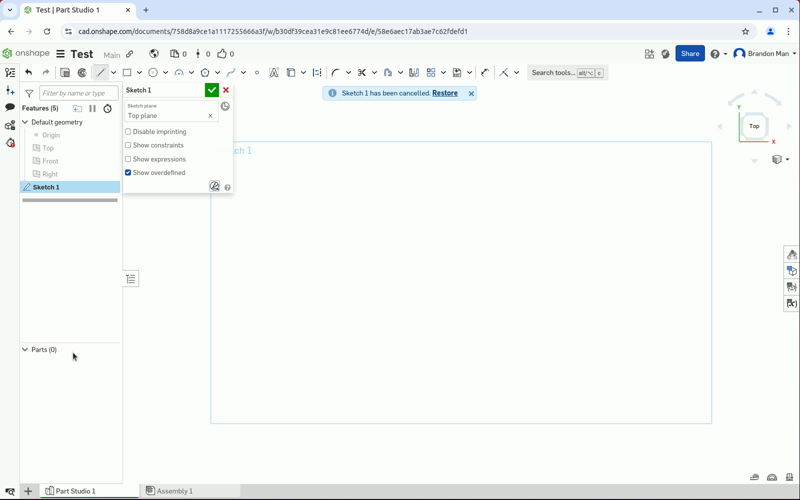
mouse_move(419, 337)
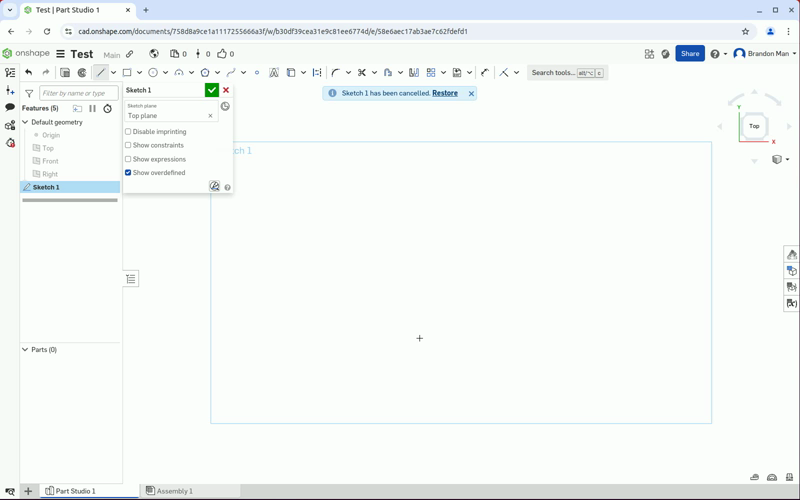
click(419, 337)
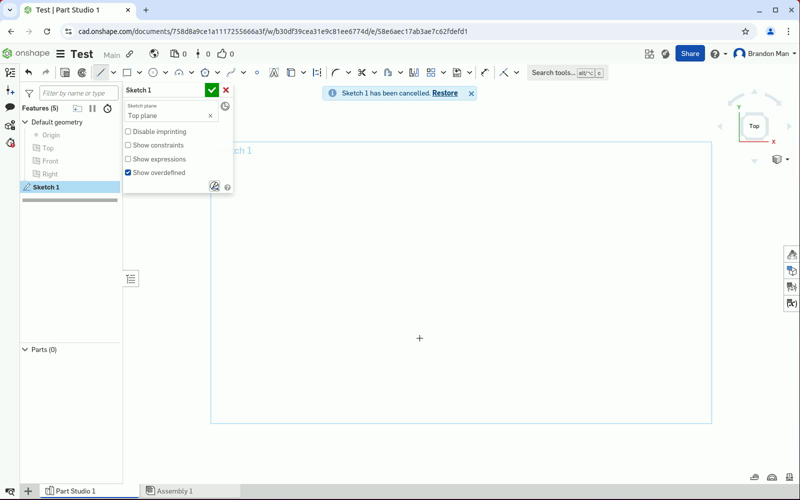
key_up(shift)
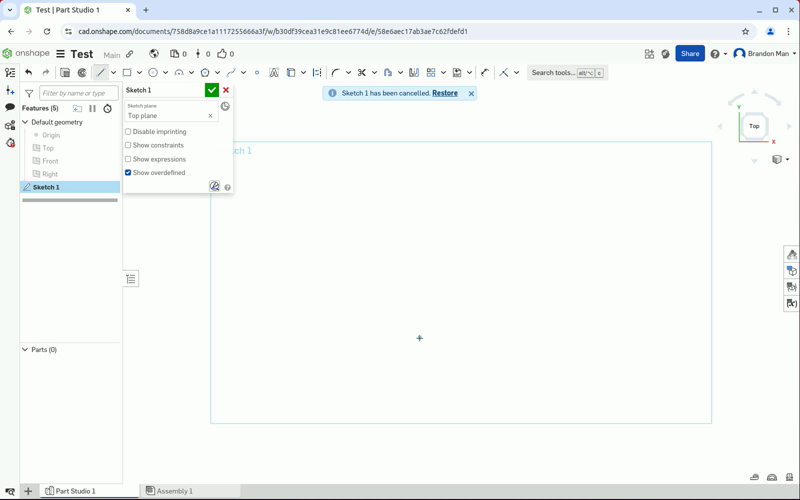
key_down(shift)
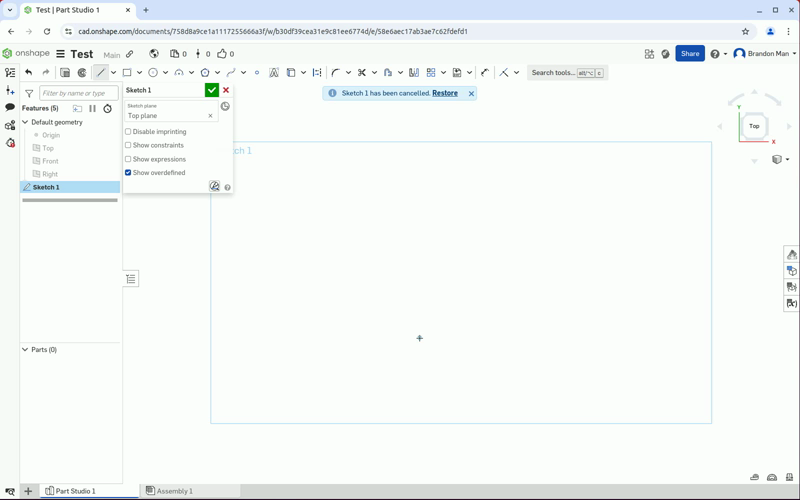
mouse_move(487, 337)
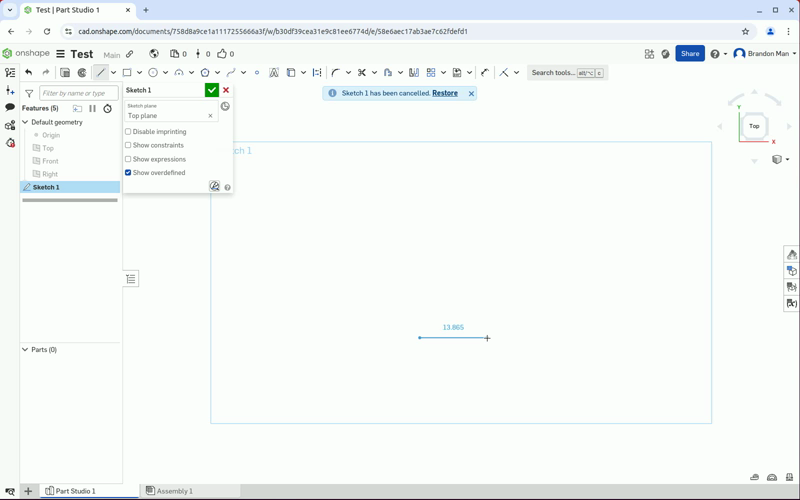
click(487, 337)
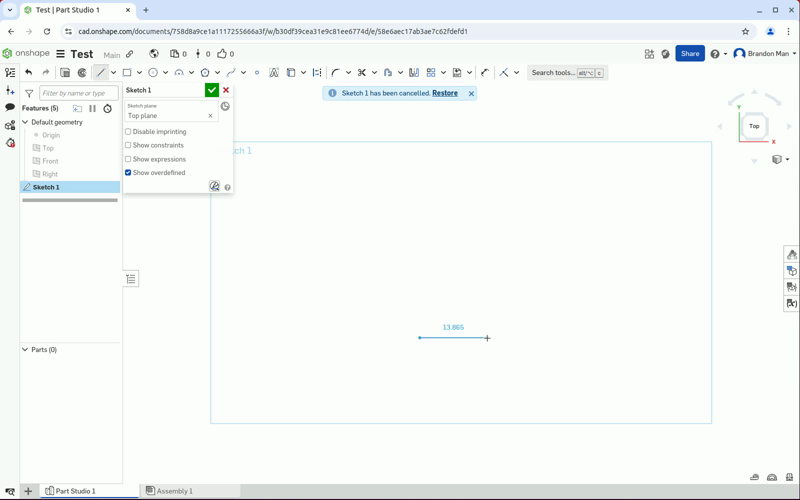
key_up(shift)
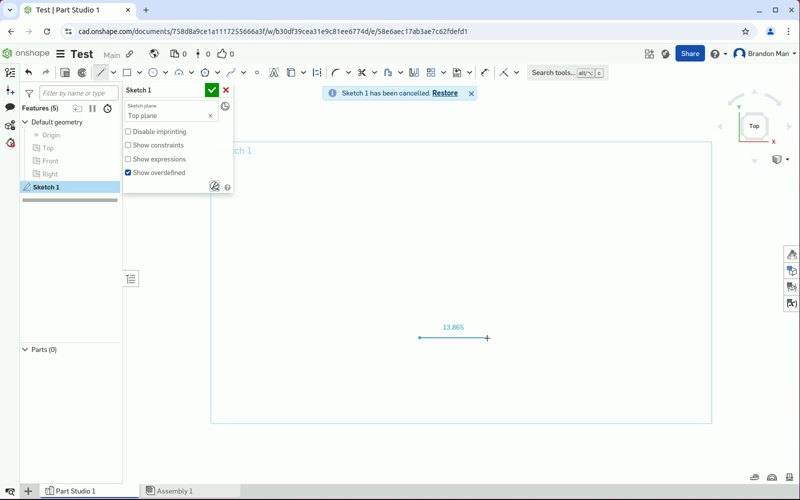
key_down(shift)
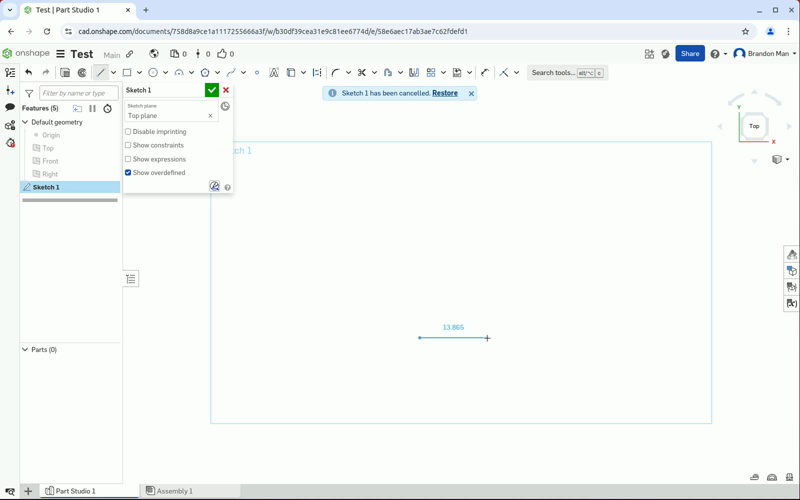
mouse_move(517, 337)
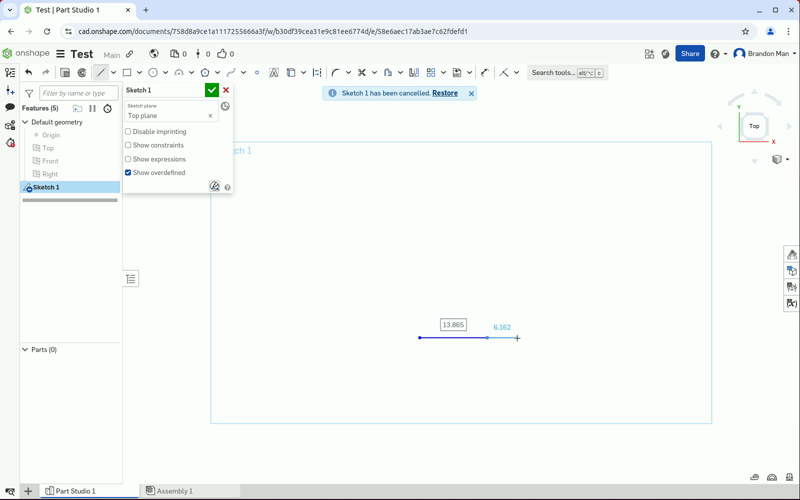
mouse_move(487, 296)
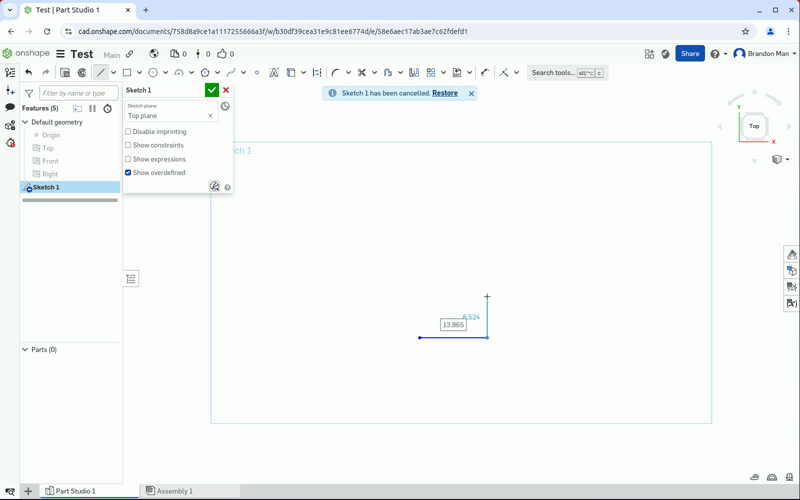
click(487, 296)
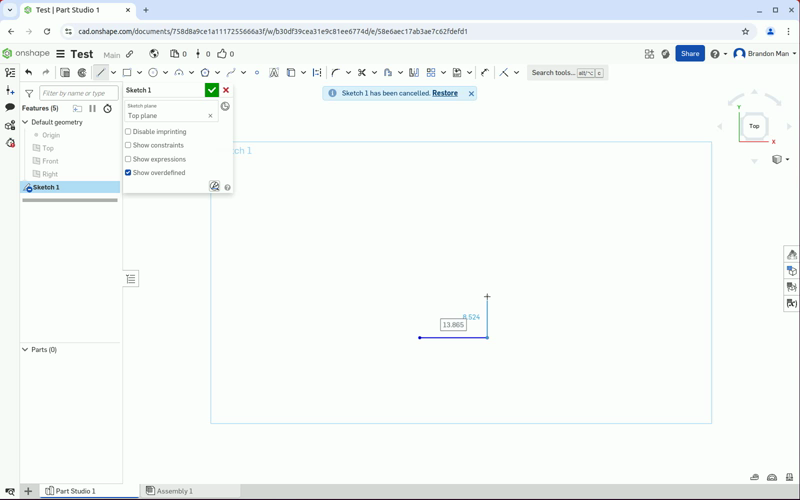
key_up(shift)
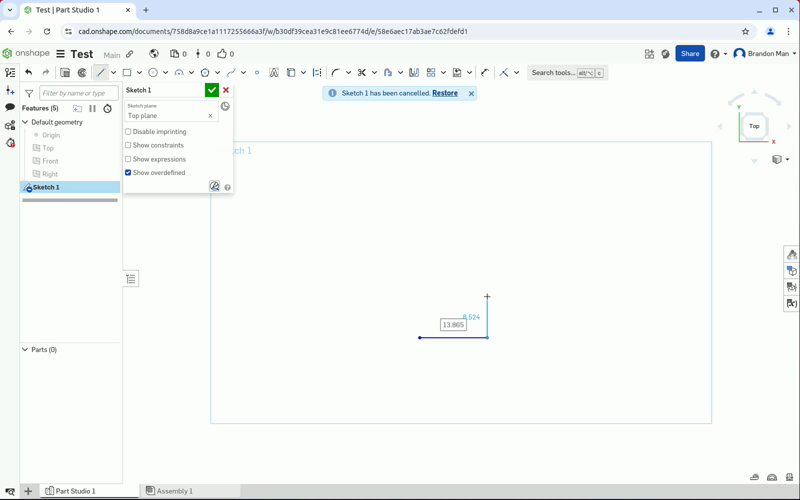
key_down(shift)
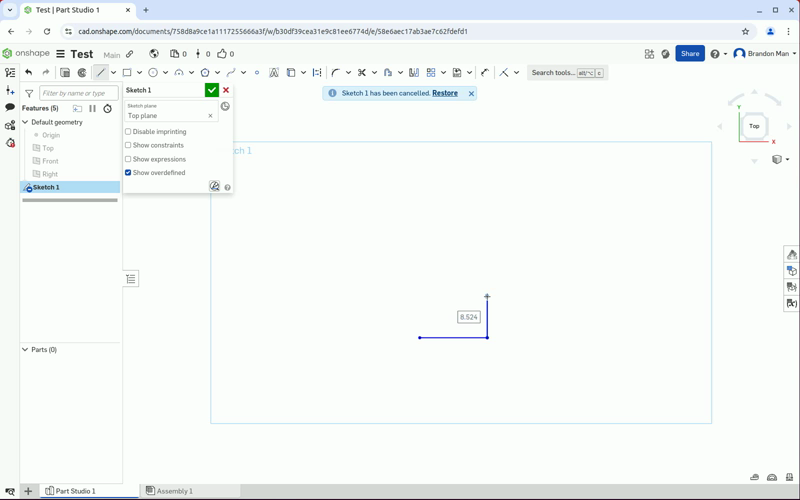
mouse_move(419, 296)
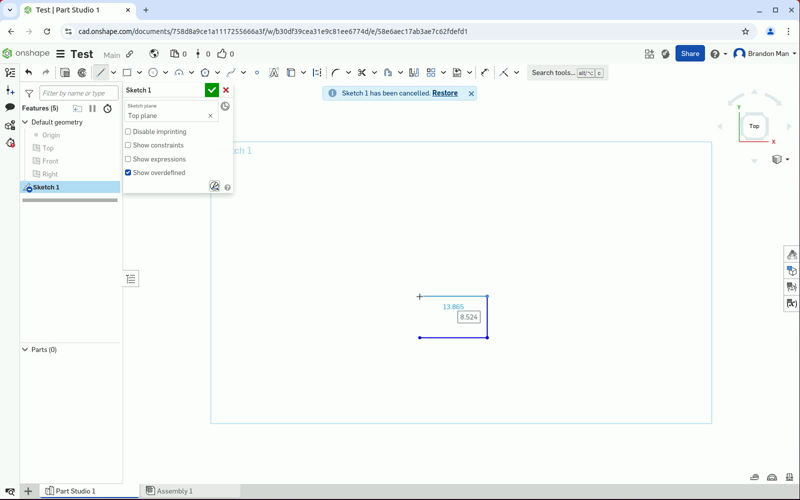
click(419, 296)
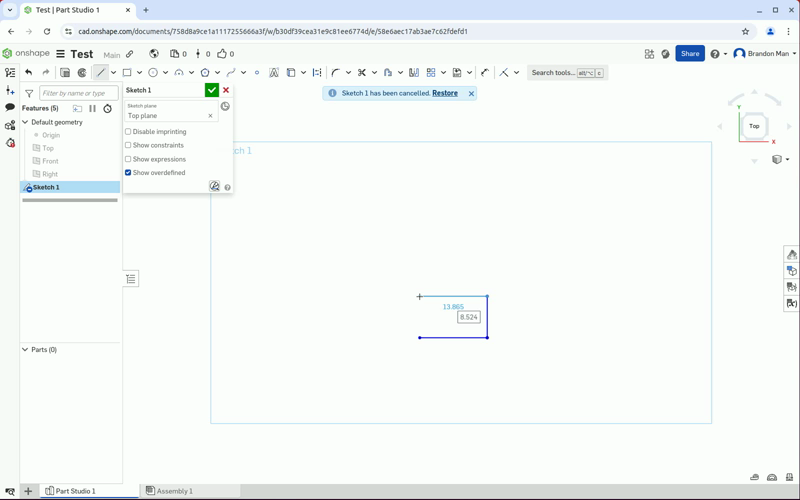
key_up(shift)
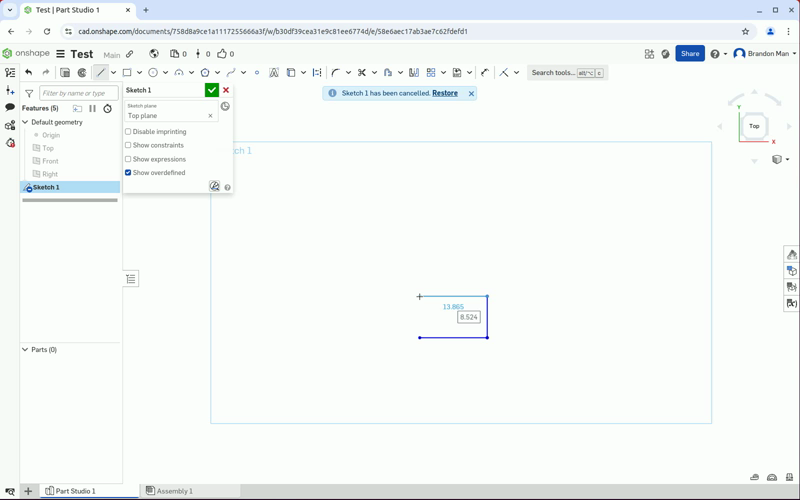
mouse_move(449, 296)
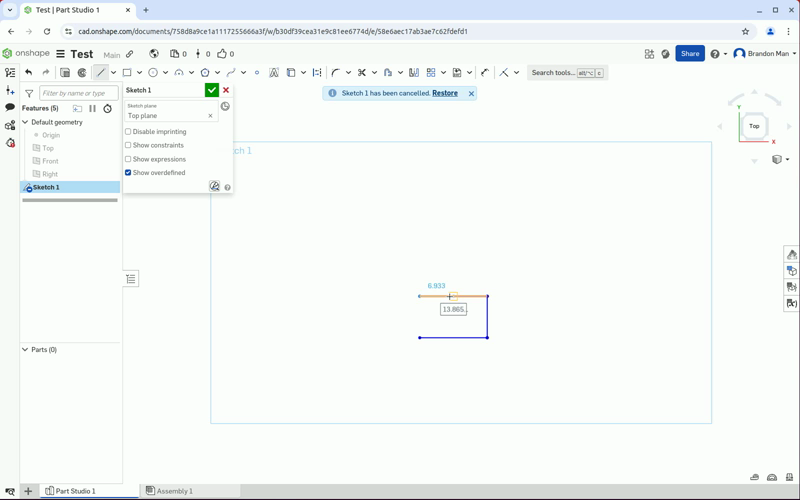
key_down(shift)
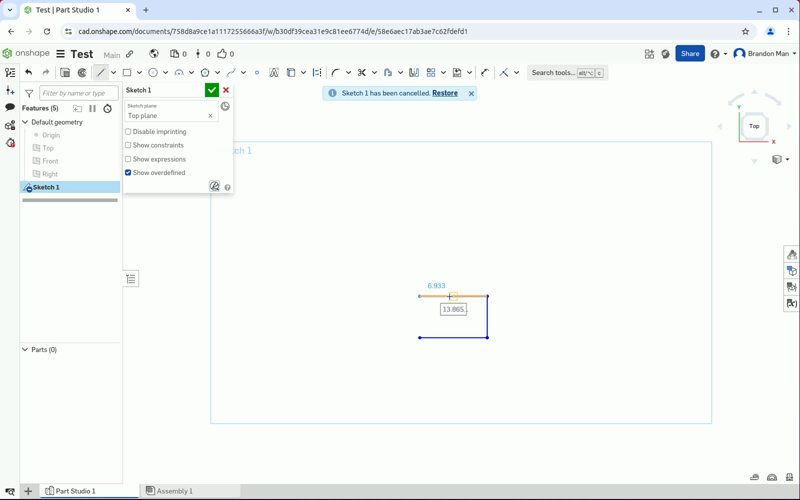
mouse_move(419, 337)
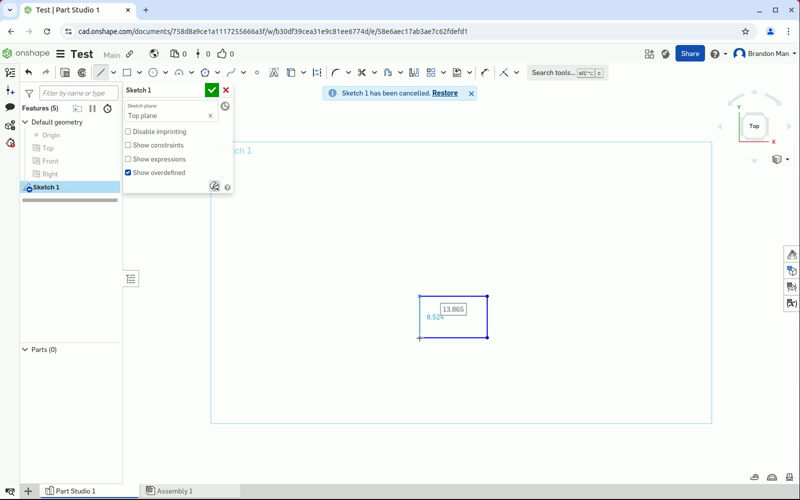
key_up(shift)
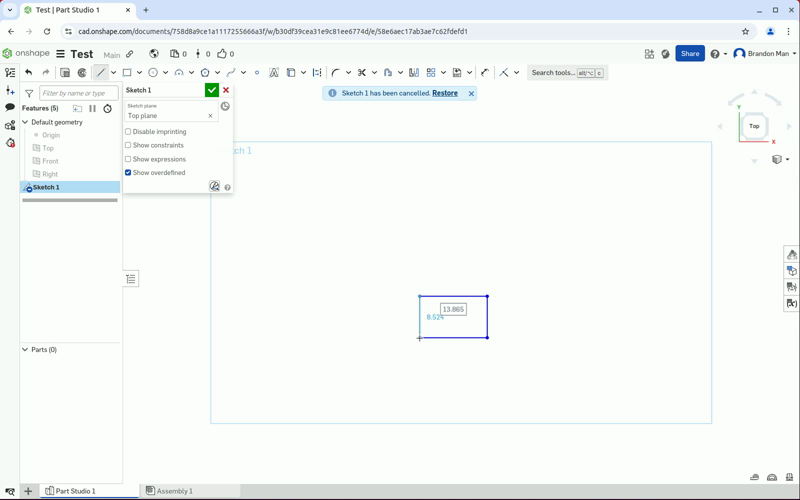
click(419, 337)
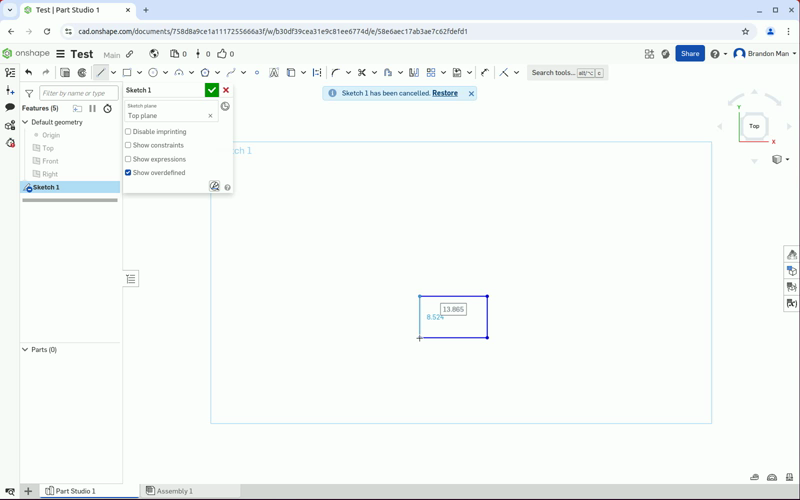
key(esc)
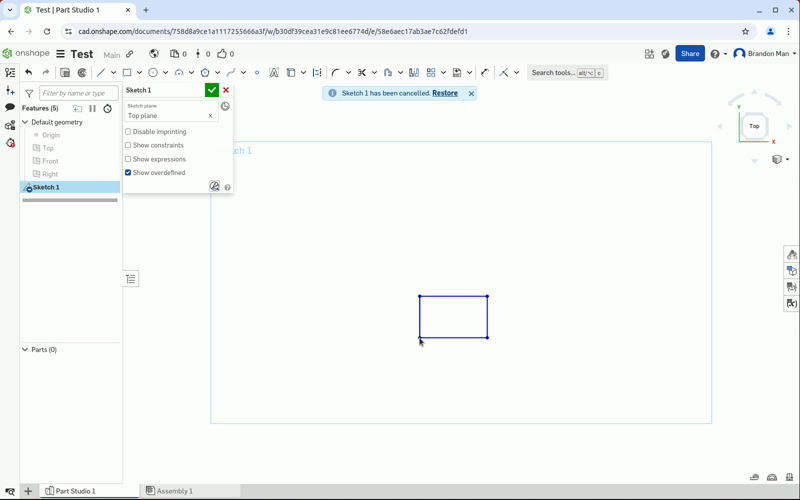
mouse_move(472, 304)
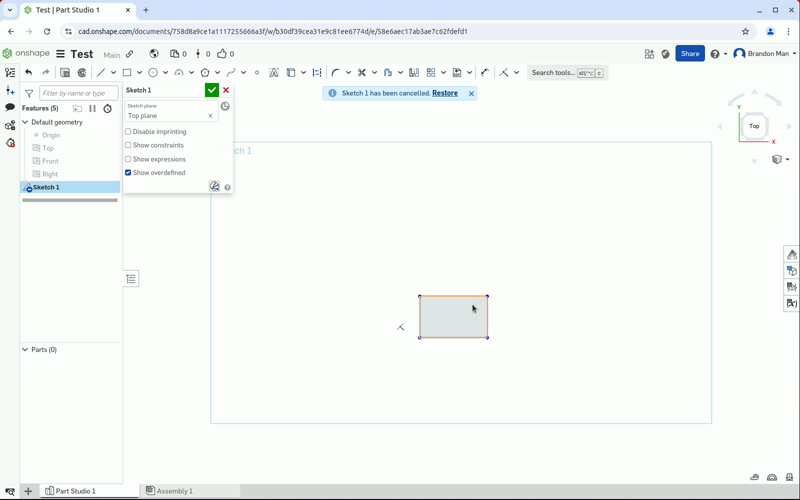
click(472, 304)
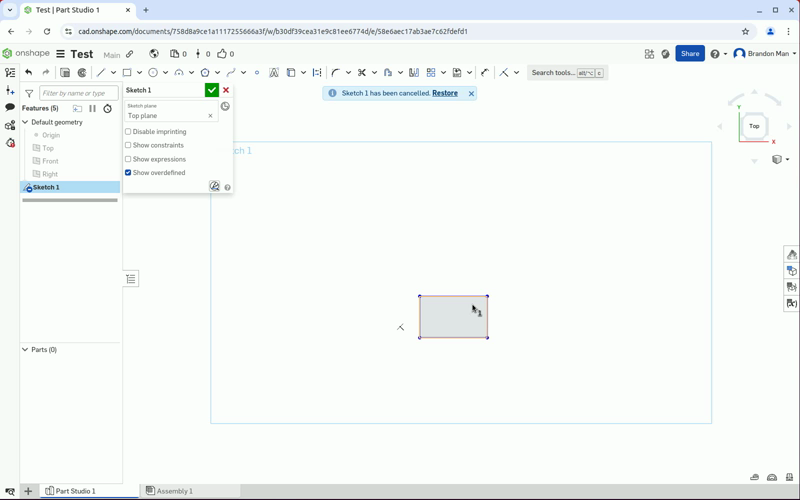
mouse_move(73, 352)
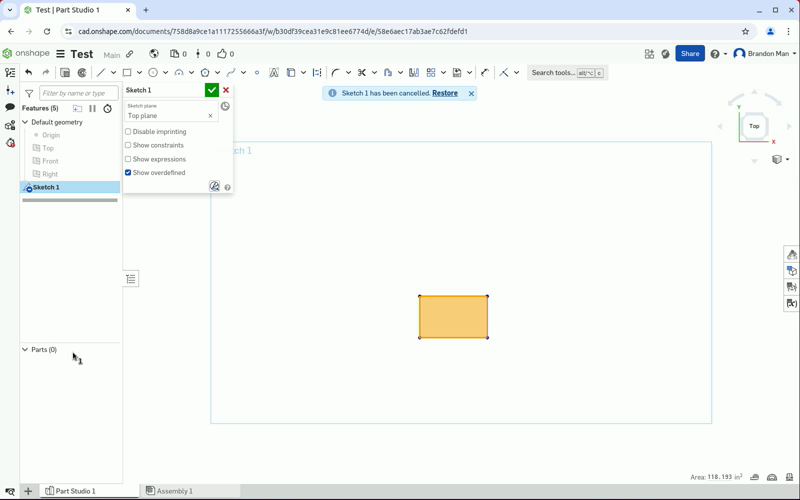
key(shift+y)
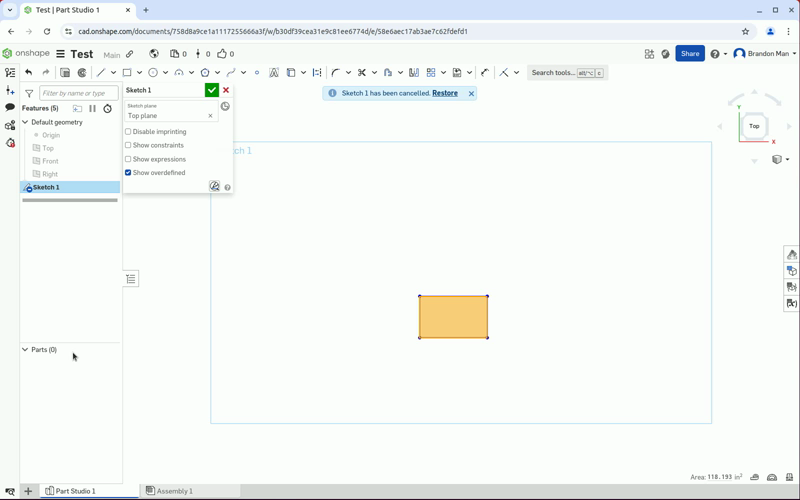
key(shift+e)
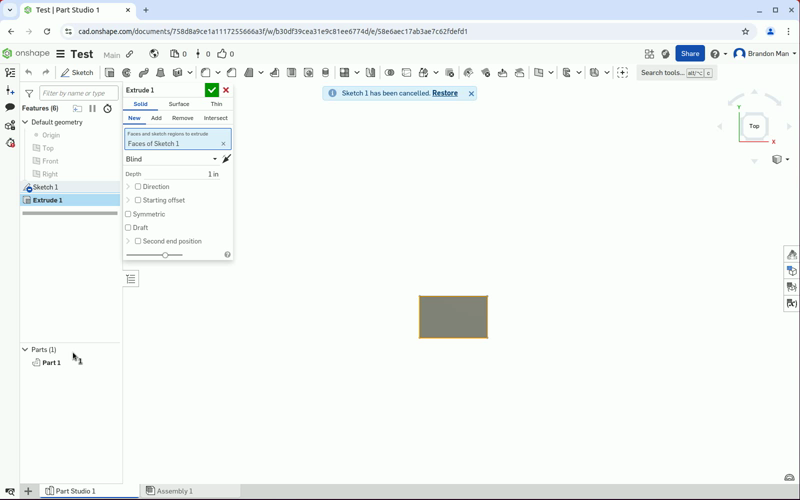
mouse_move(143, 106)
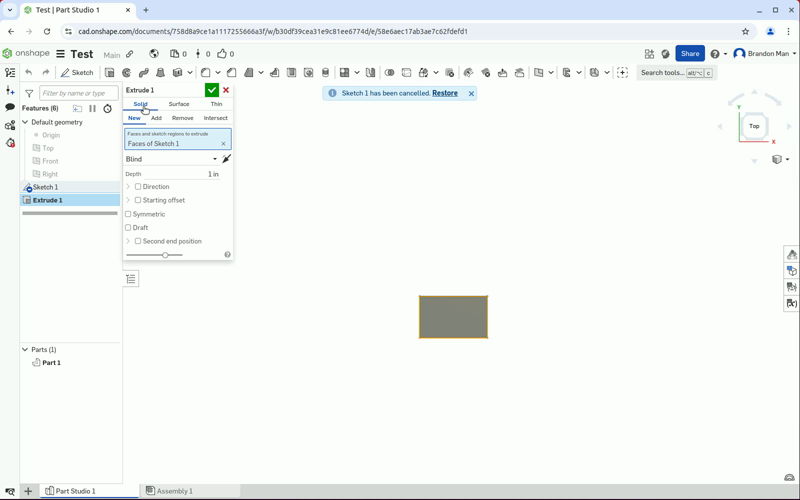
click(143, 106)
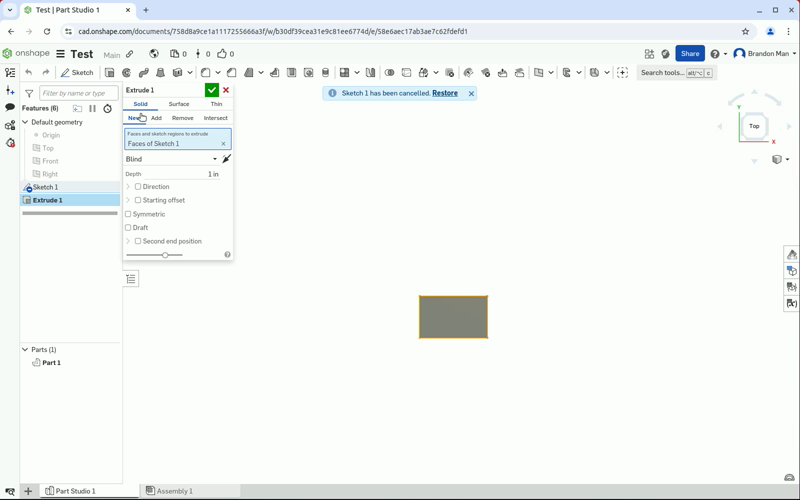
mouse_move(137, 120)
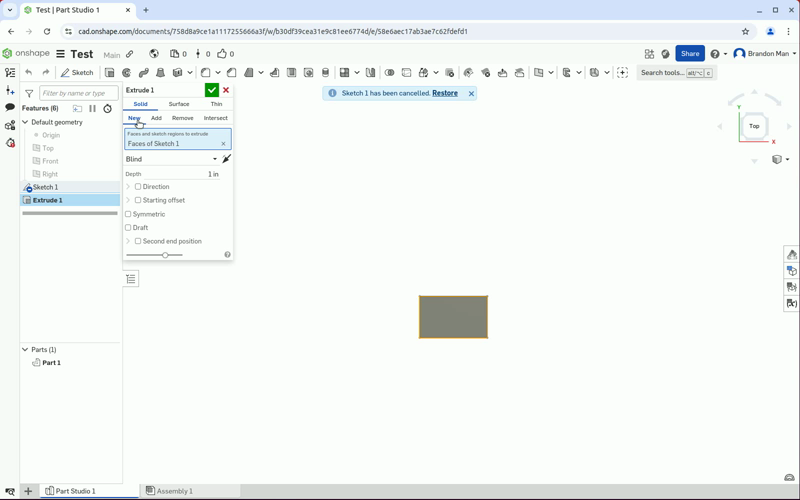
click(137, 120)
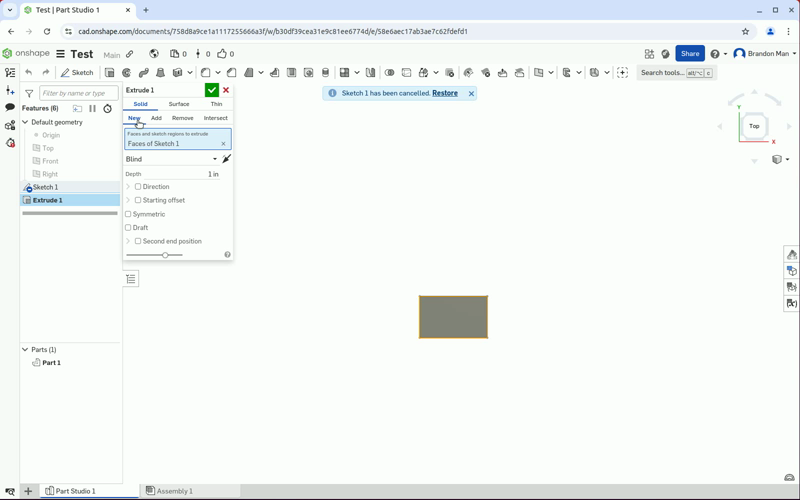
key(tab, 4)
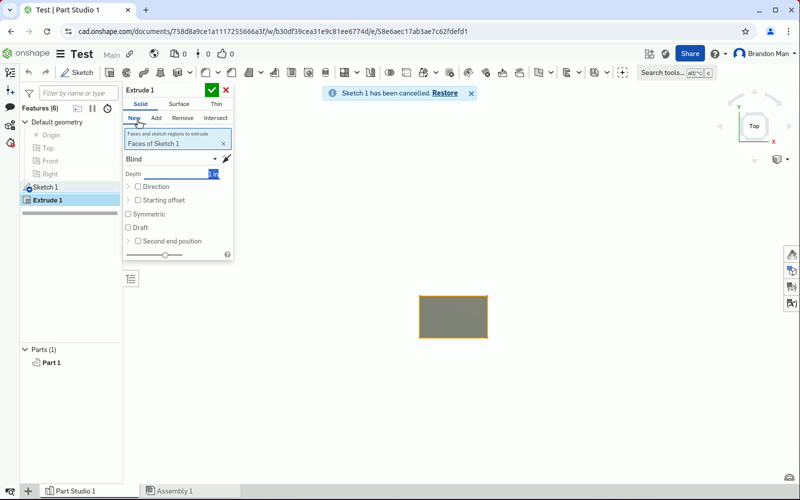
text(23.108)
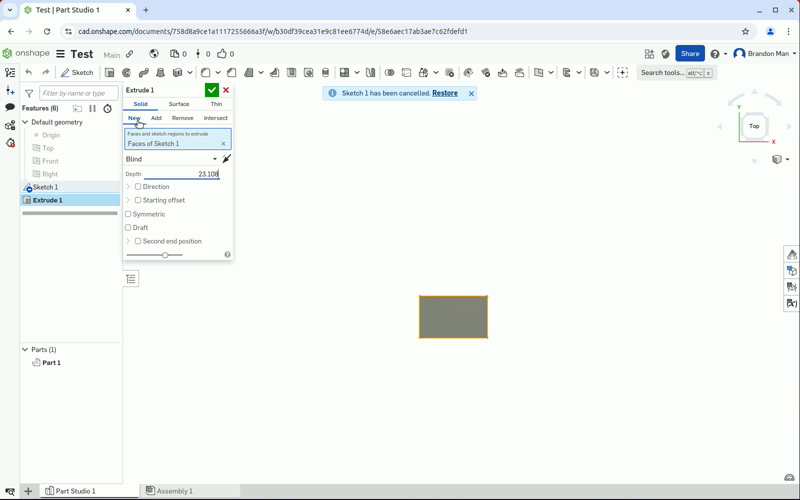
key(enter)
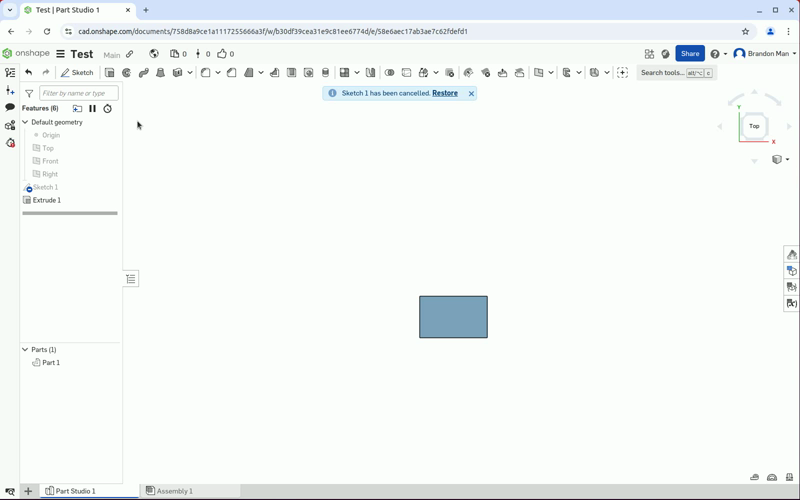
key(shift+h)
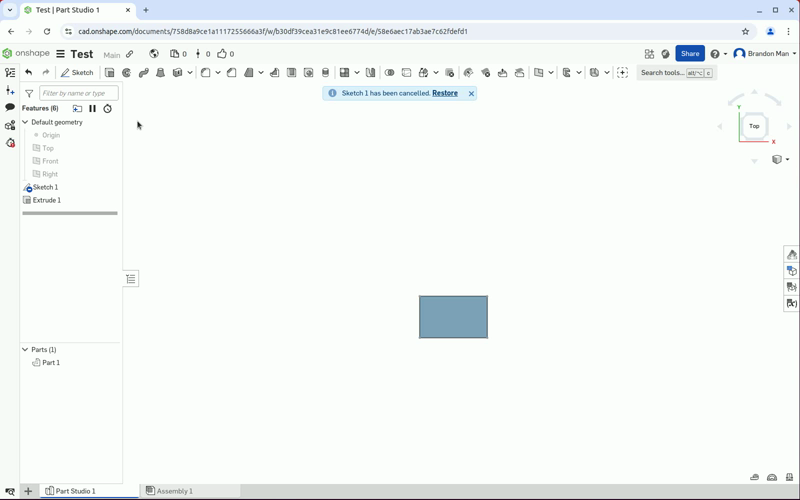
key(shift+h)
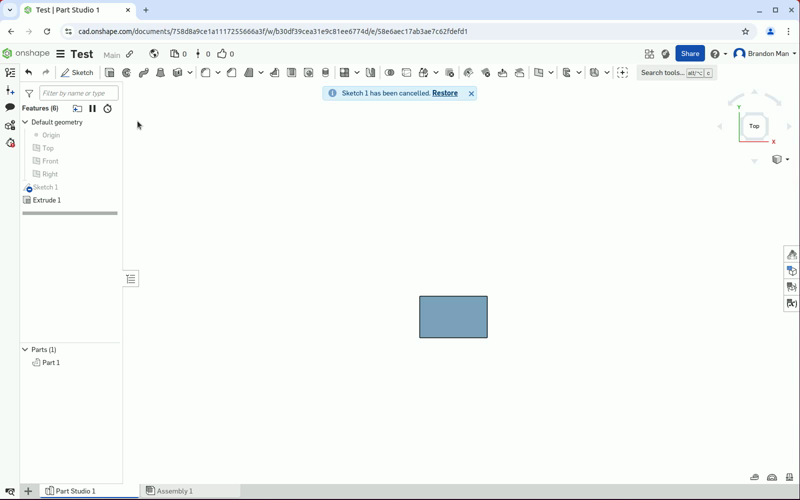
mouse_move(73, 189)
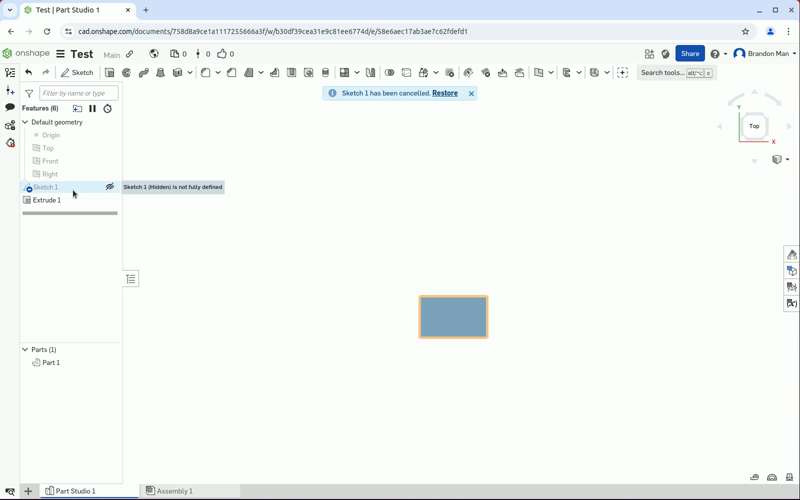
click(73, 189)
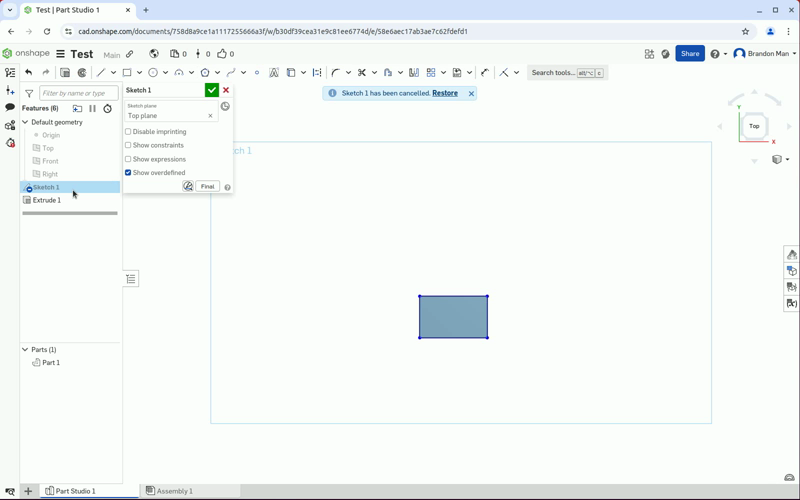
mouse_move(229, 92)
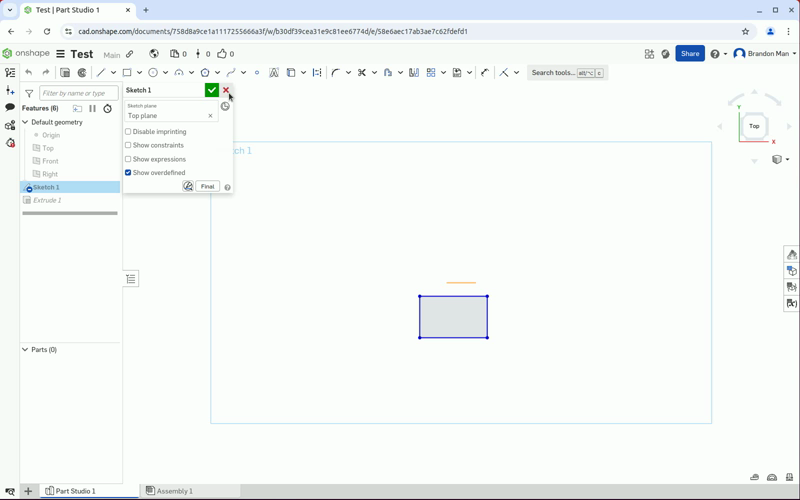
click(229, 92)
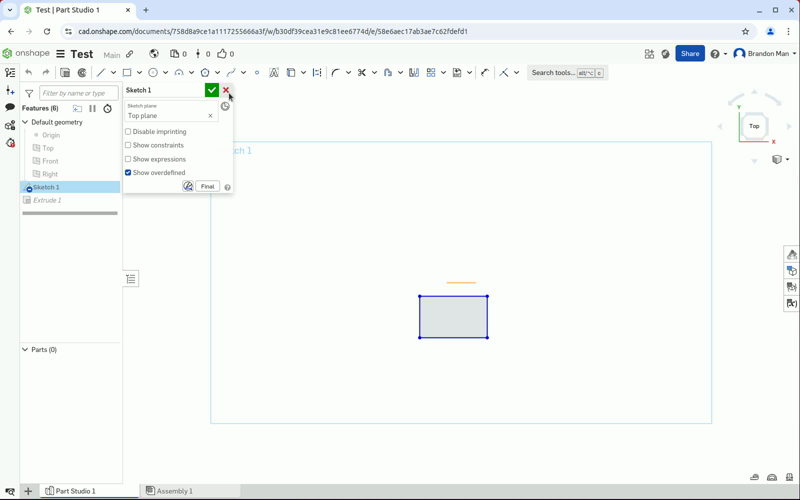
key(shift+s)
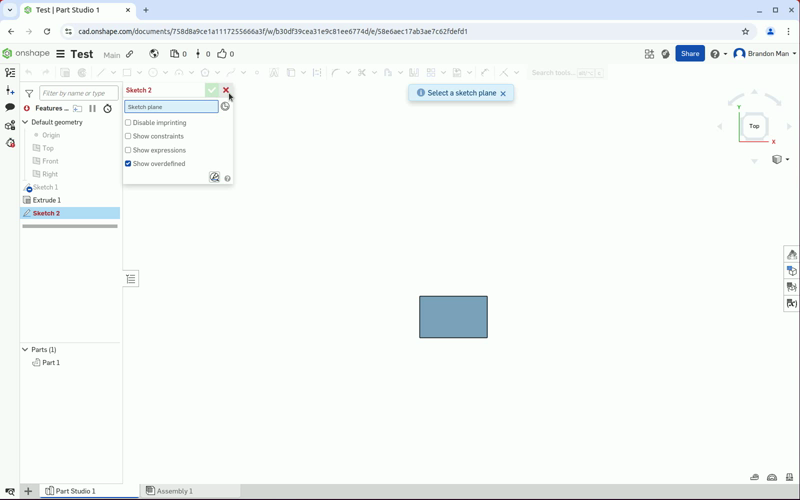
mouse_move(73, 150)
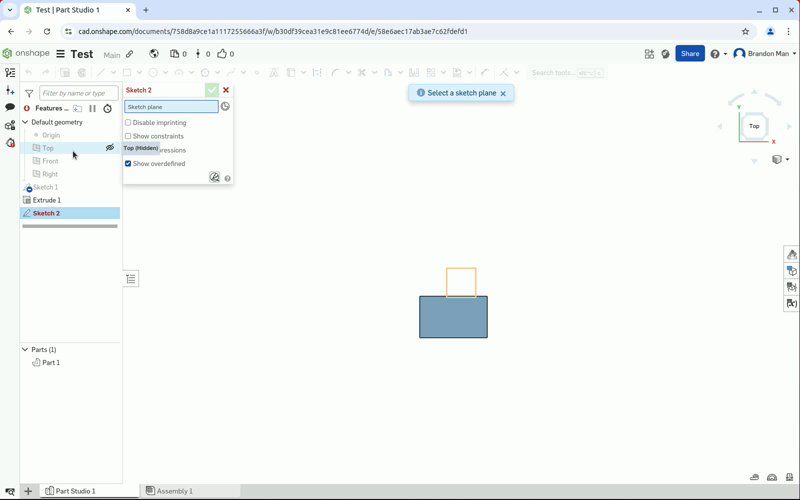
click(73, 150)
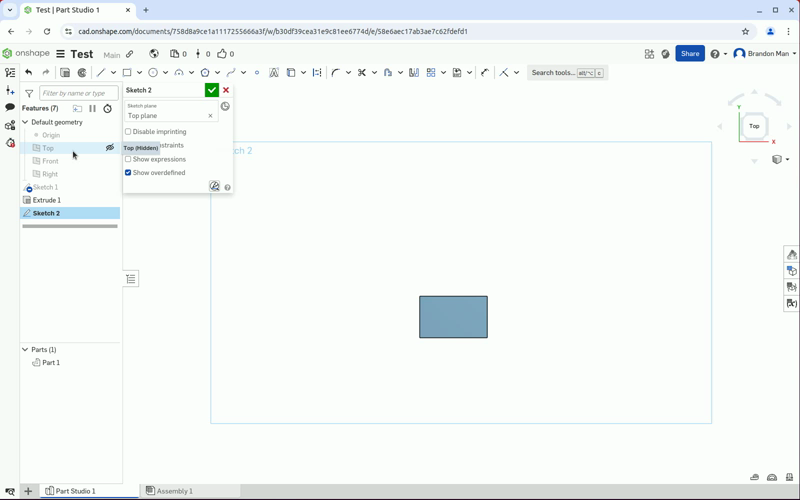
mouse_move(73, 352)
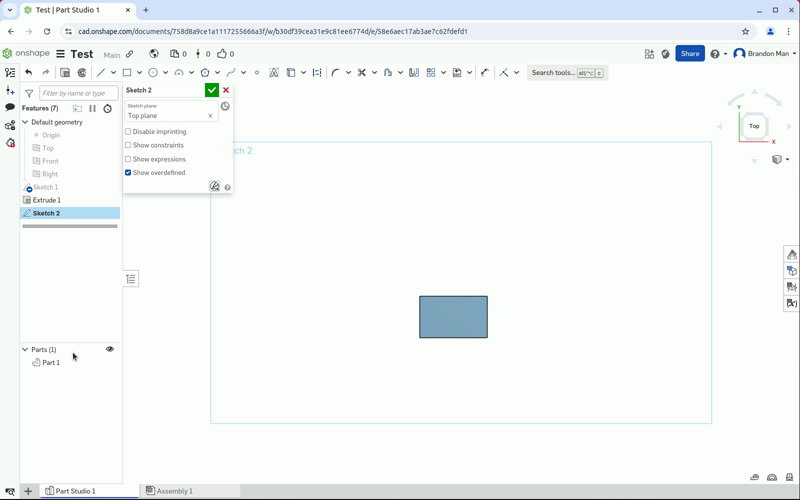
key(y)
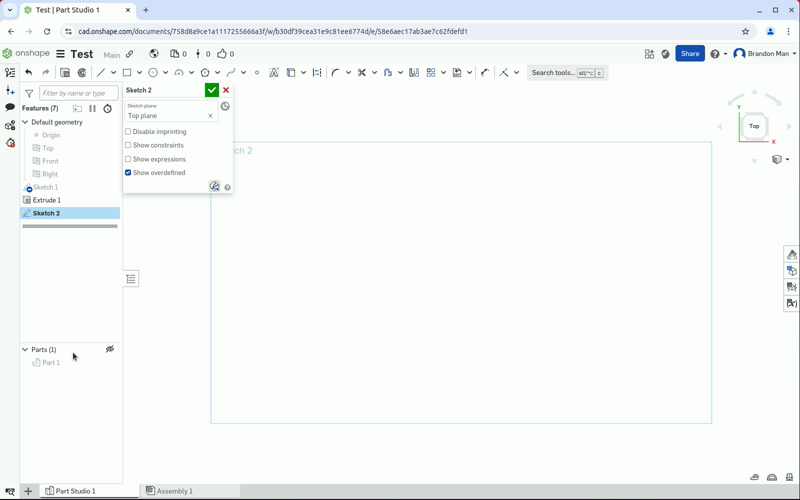
key(l)
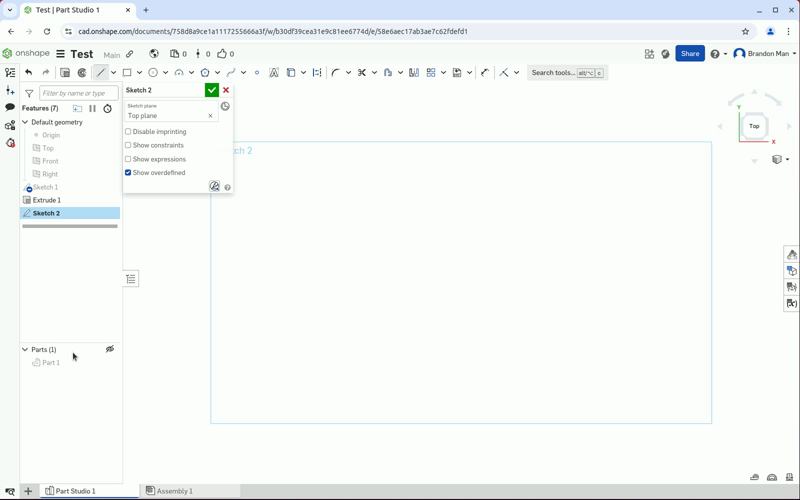
key_down(shift)
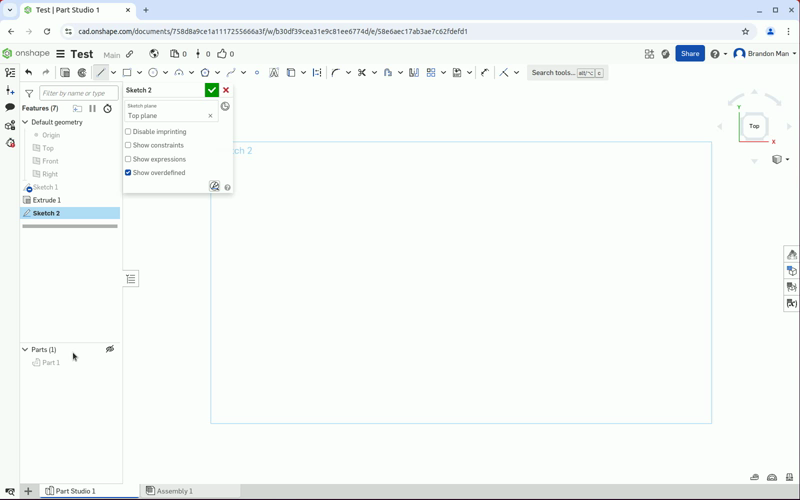
mouse_move(434, 282)
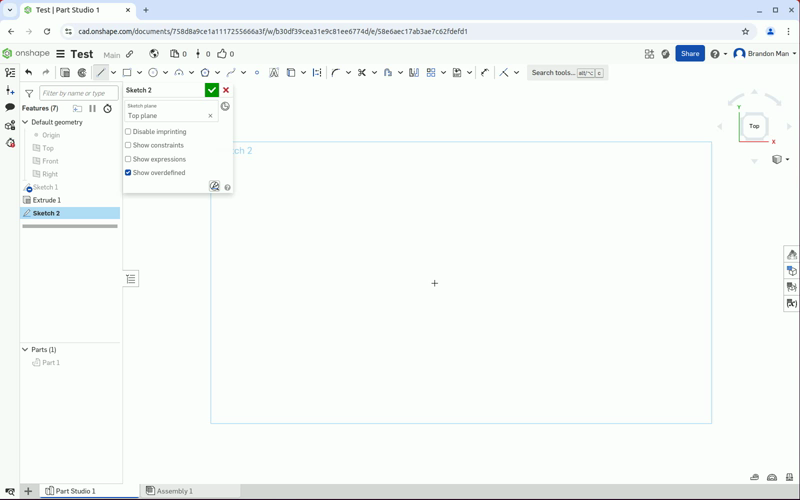
click(434, 282)
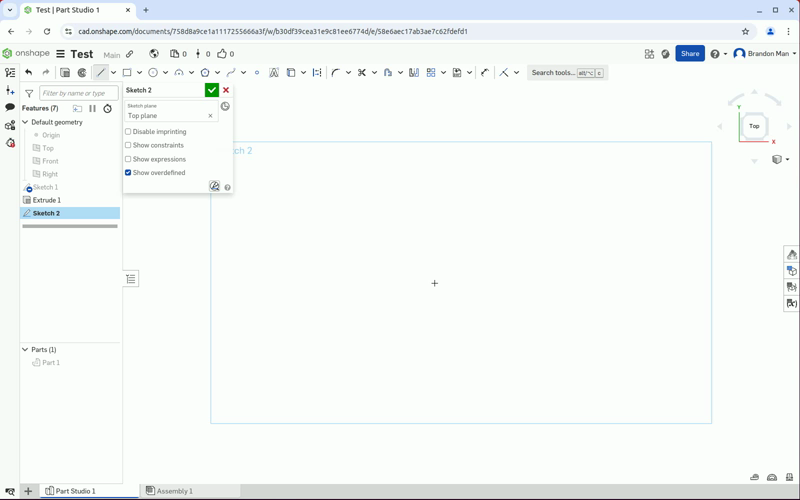
key_up(shift)
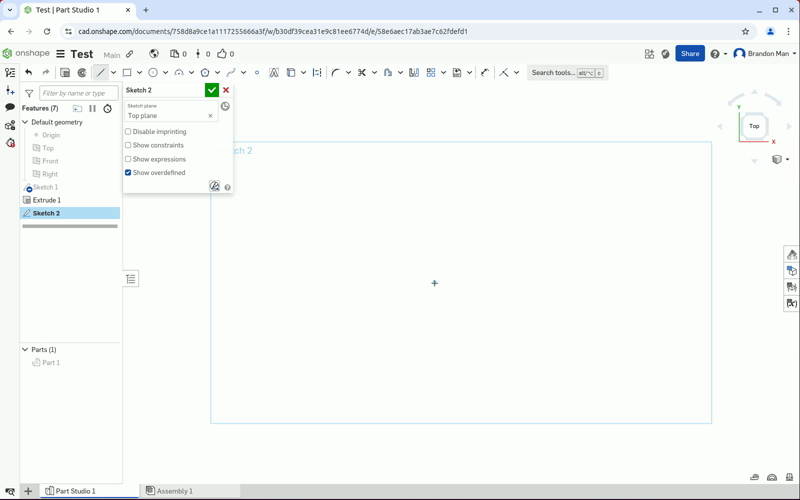
key_down(shift)
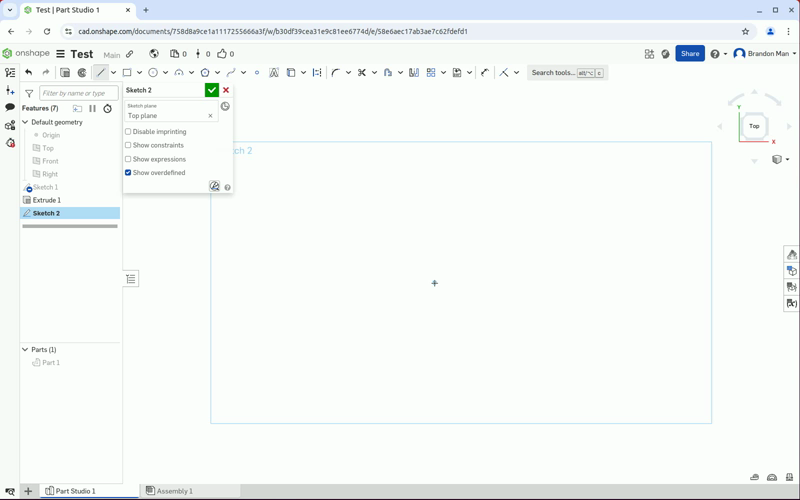
mouse_move(464, 282)
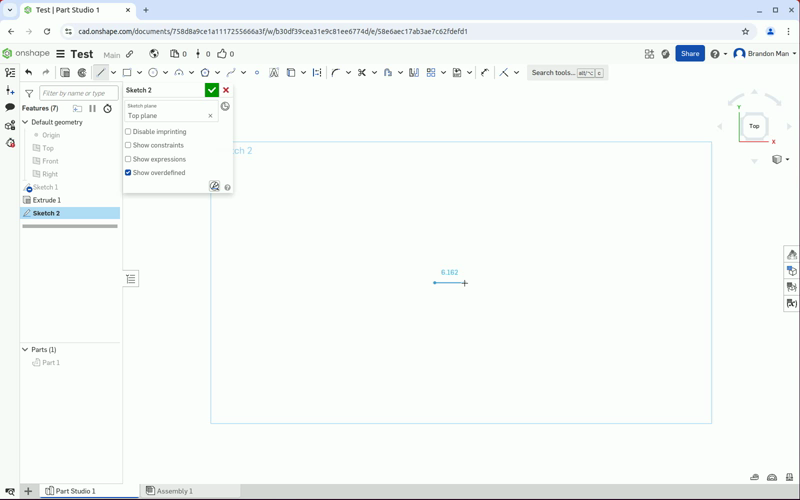
mouse_move(461, 282)
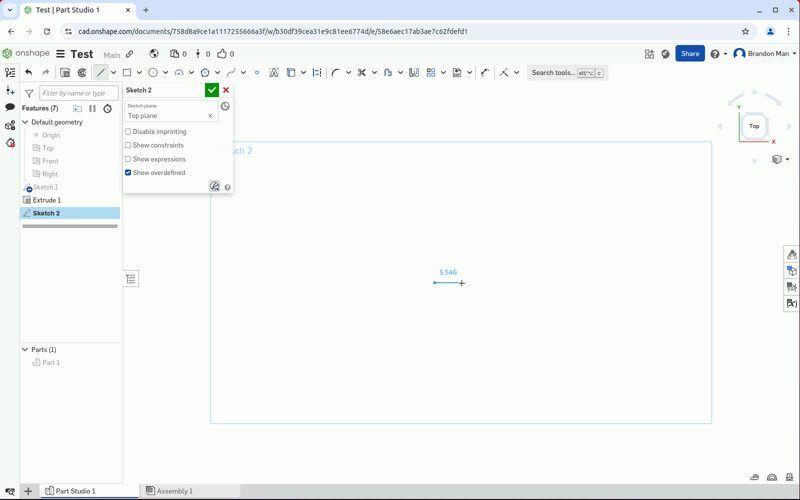
click(461, 282)
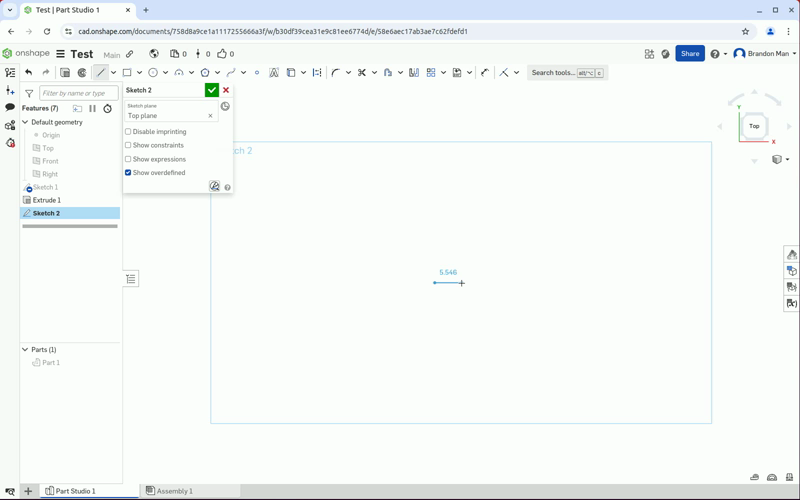
key_up(shift)
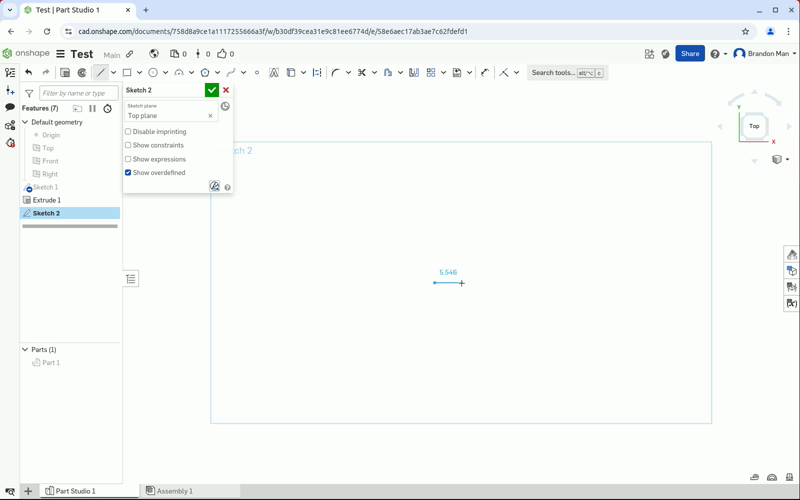
key_down(shift)
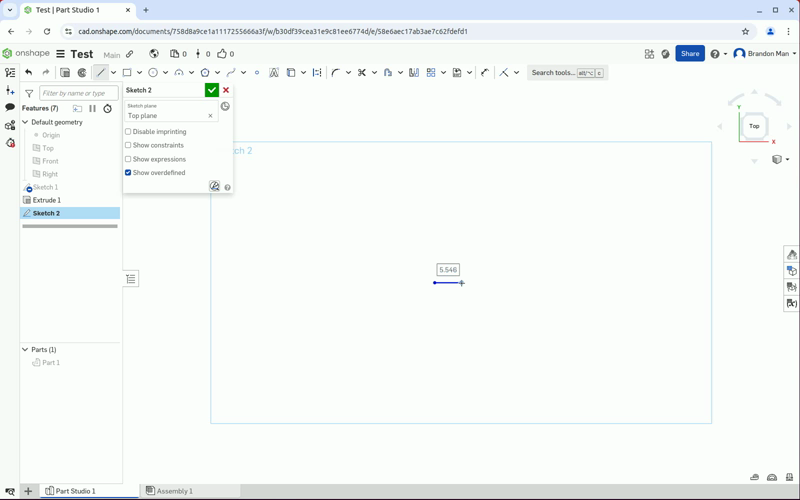
mouse_move(491, 282)
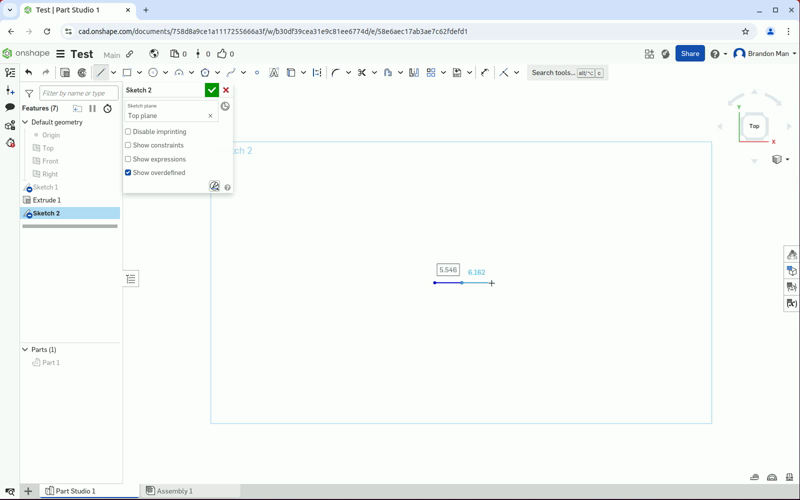
mouse_move(461, 260)
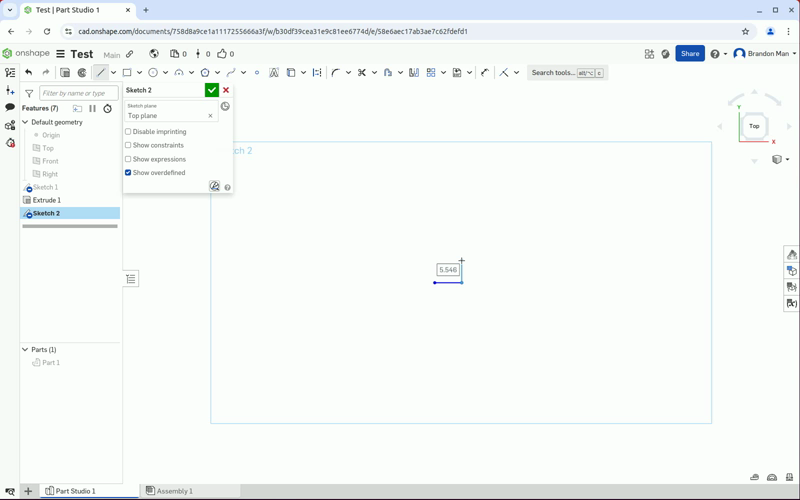
click(461, 260)
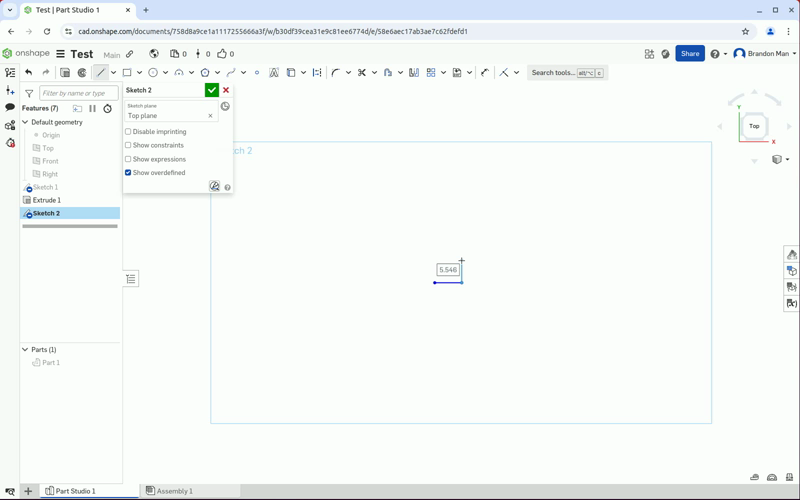
key_up(shift)
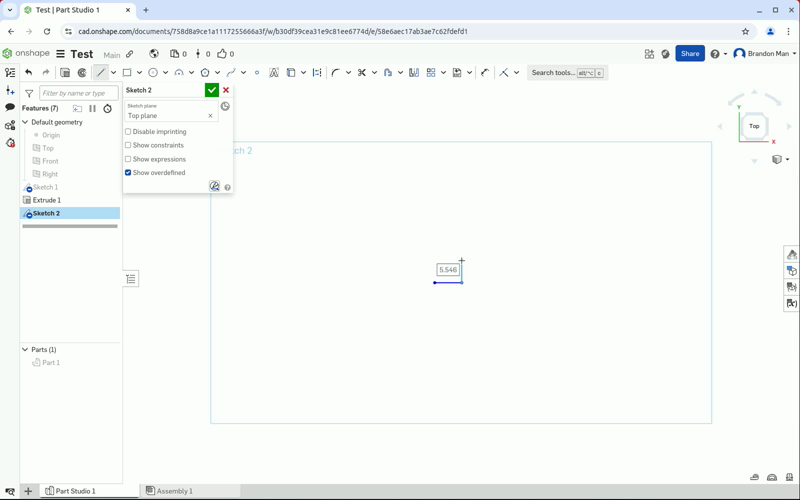
key_down(shift)
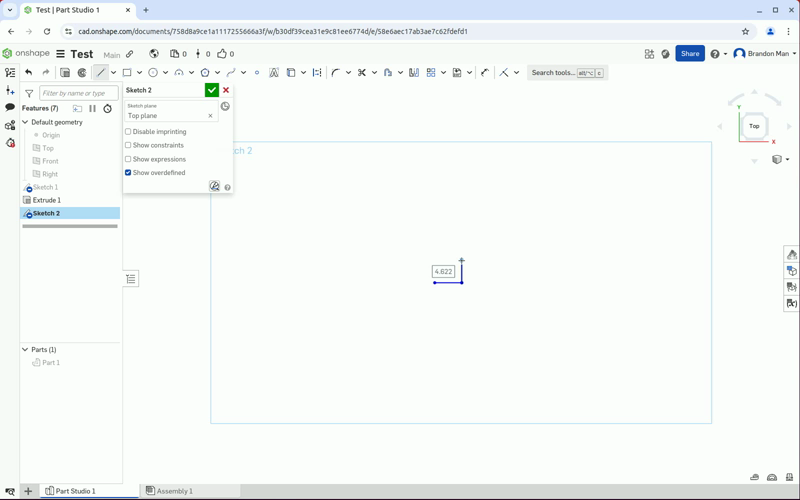
mouse_move(491, 260)
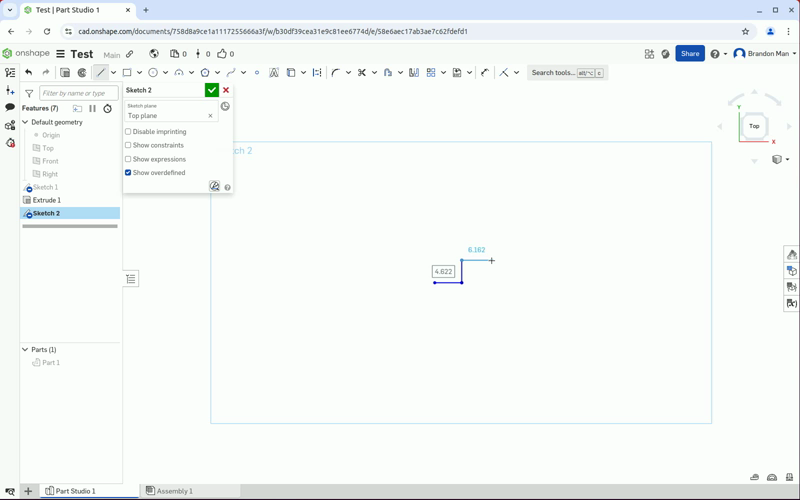
mouse_move(434, 260)
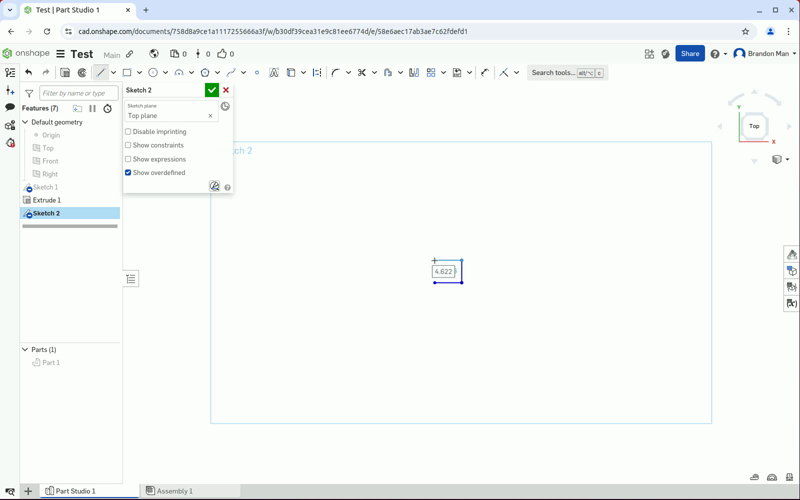
click(434, 260)
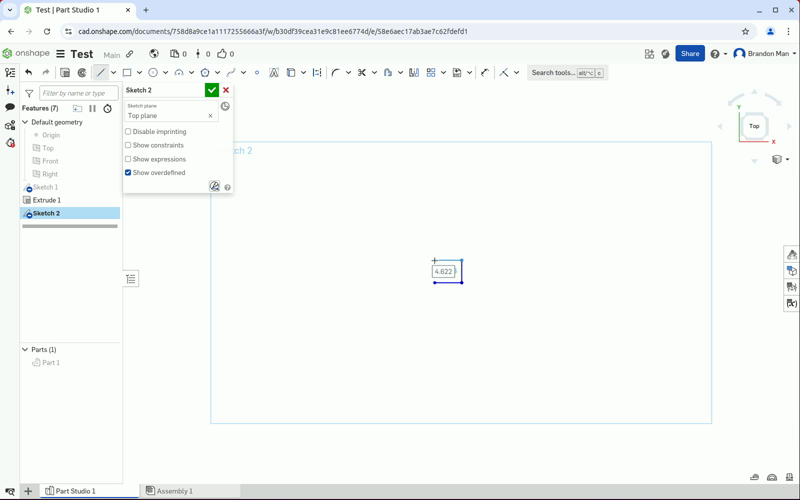
key_up(shift)
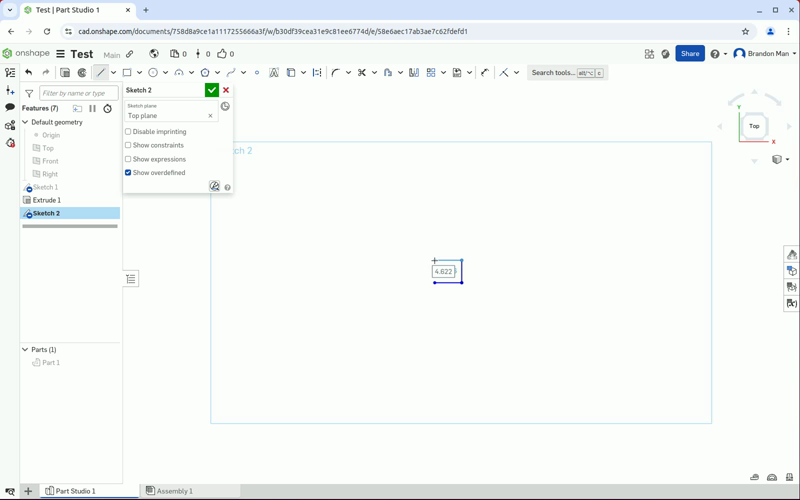
mouse_move(464, 260)
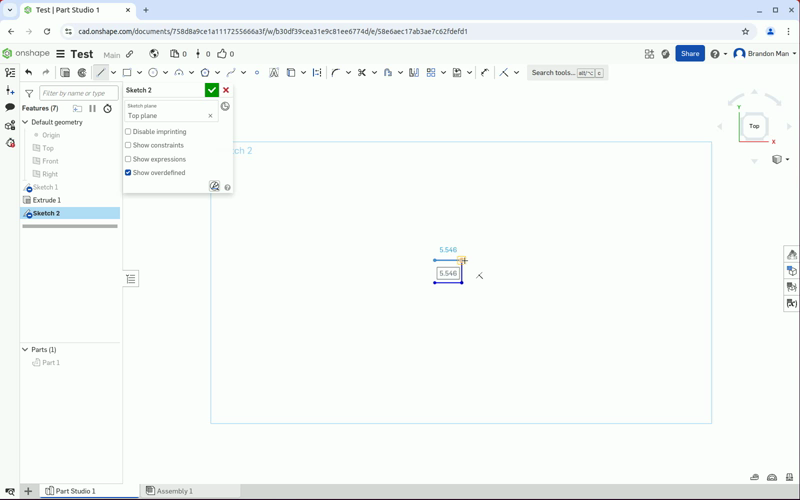
key_down(shift)
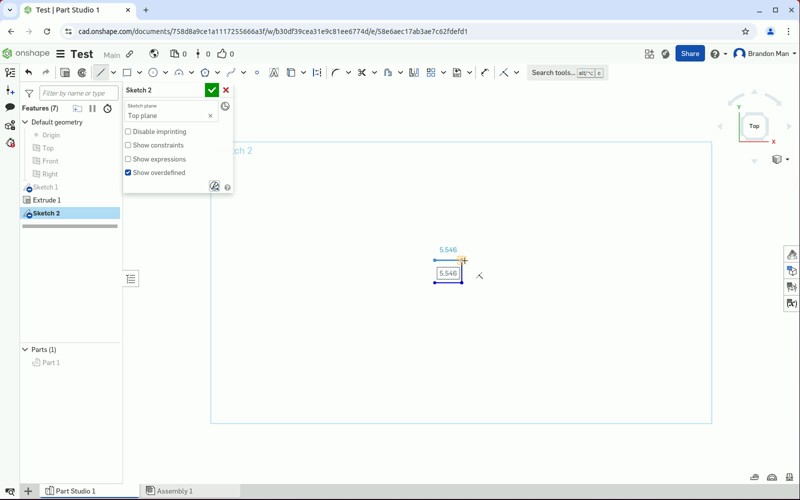
mouse_move(434, 282)
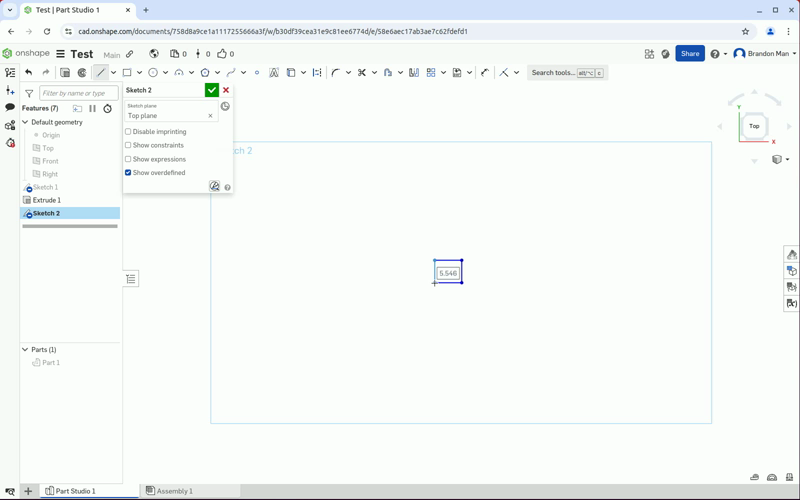
key_up(shift)
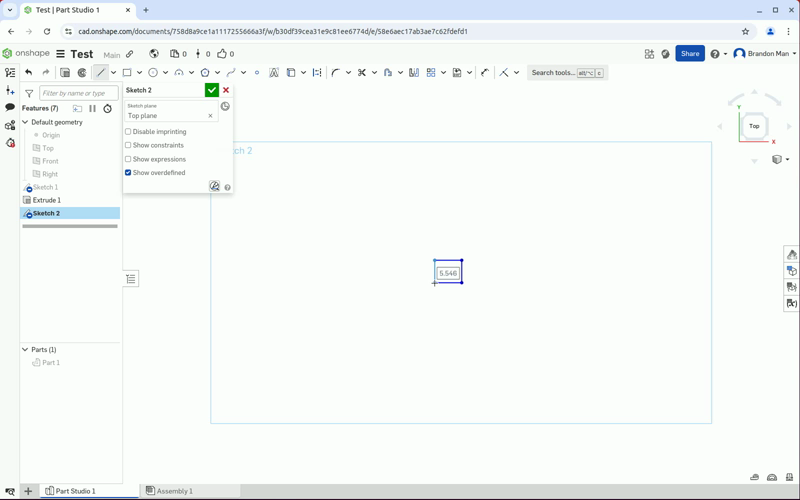
click(434, 282)
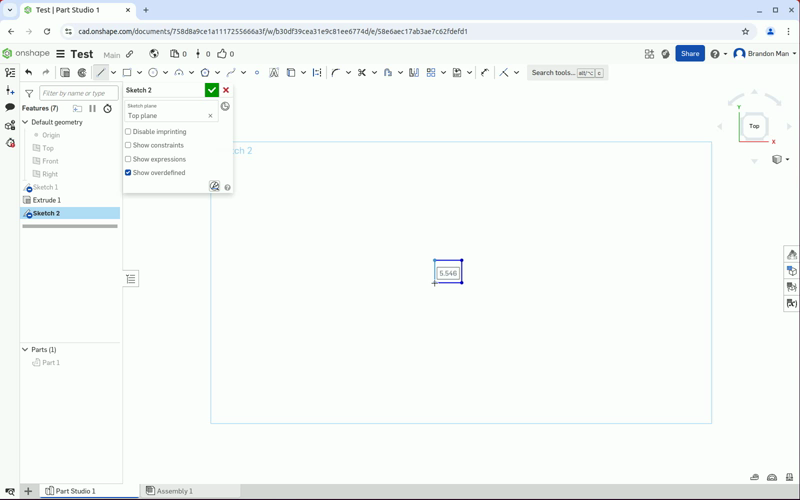
key(esc)
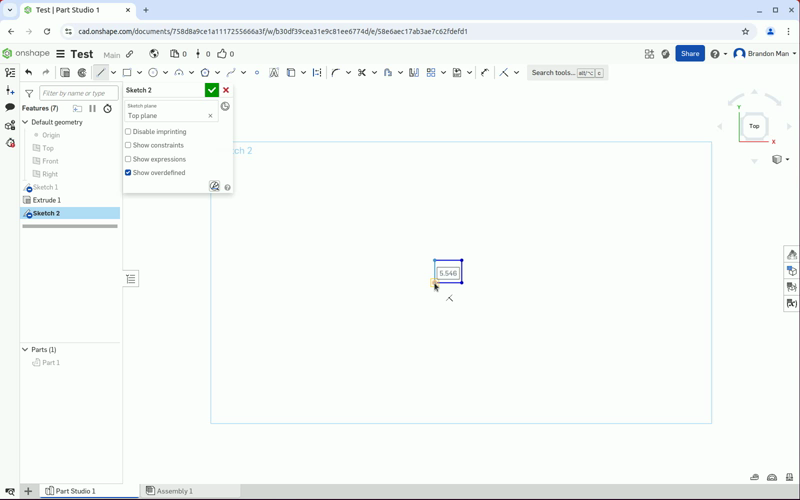
mouse_move(452, 270)
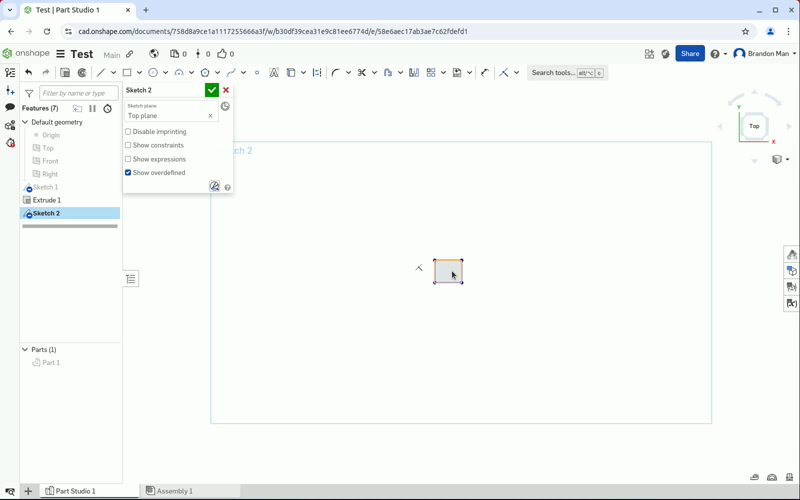
scroll(6)
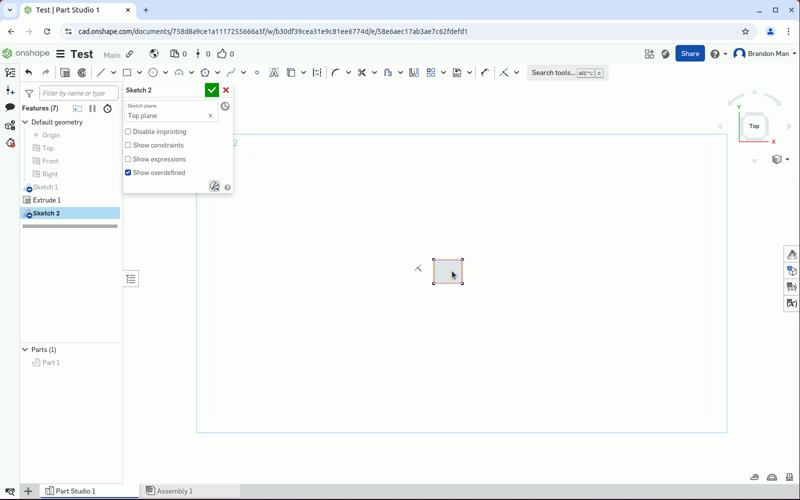
scroll(6)
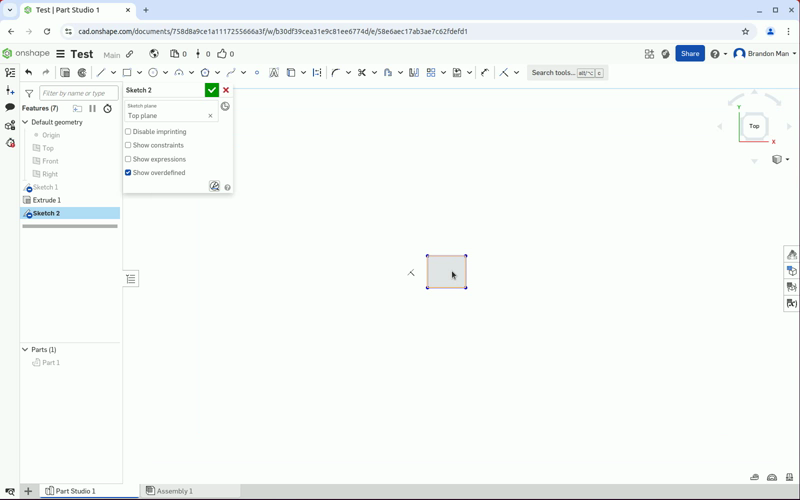
scroll(6)
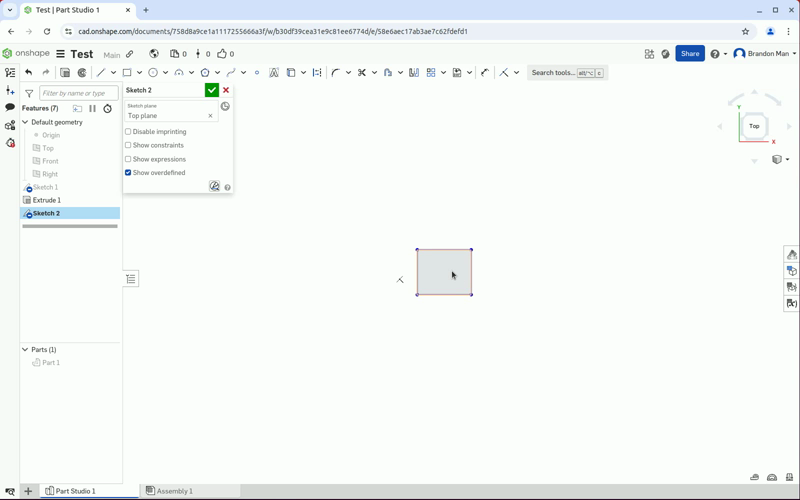
scroll(6)
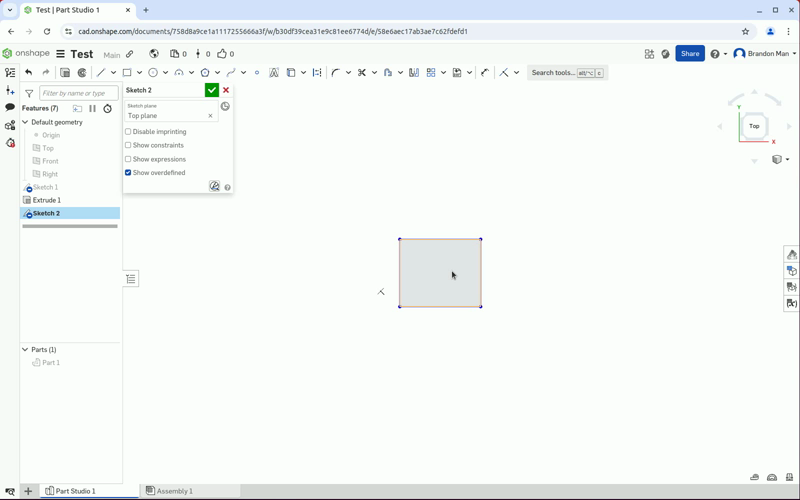
scroll(6)
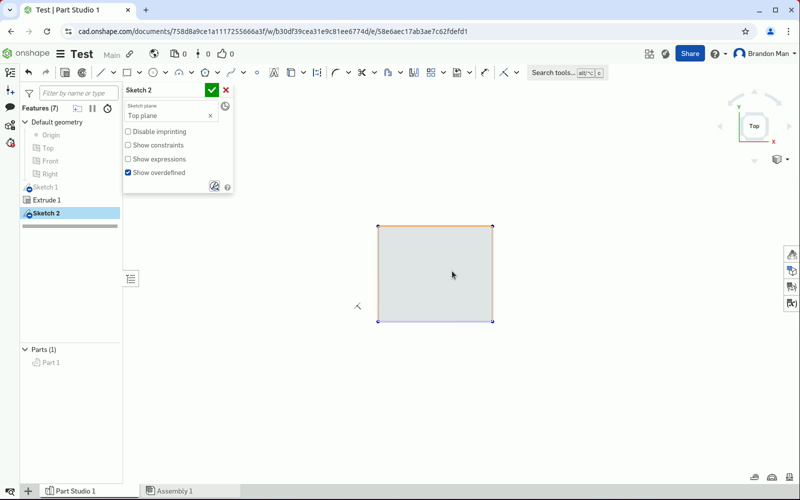
scroll(6)
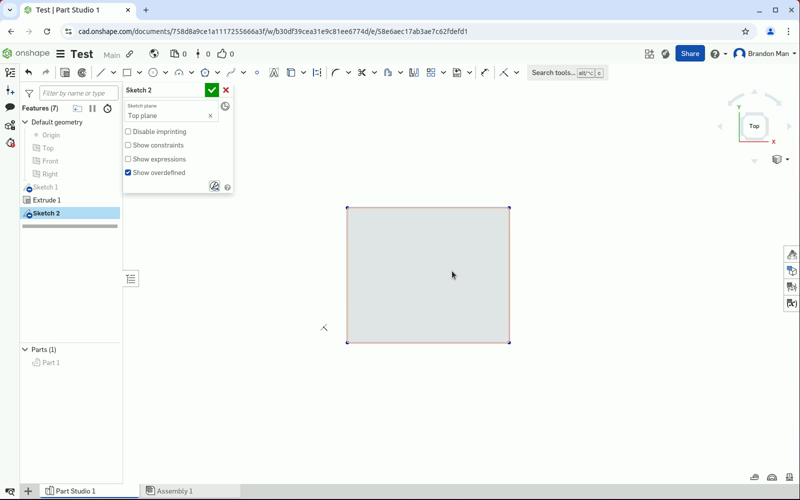
scroll(6)
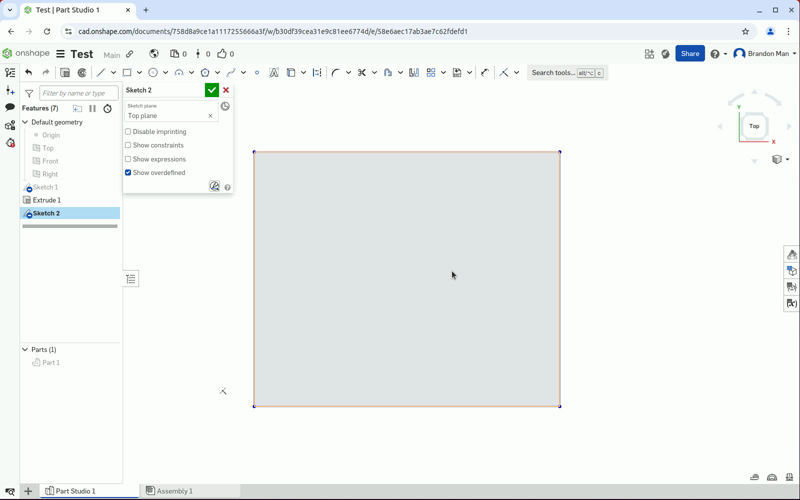
click(452, 270)
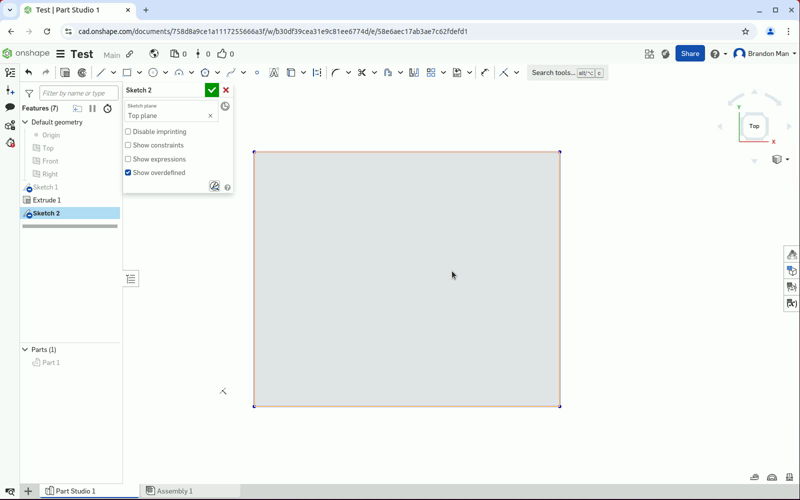
scroll(-6)
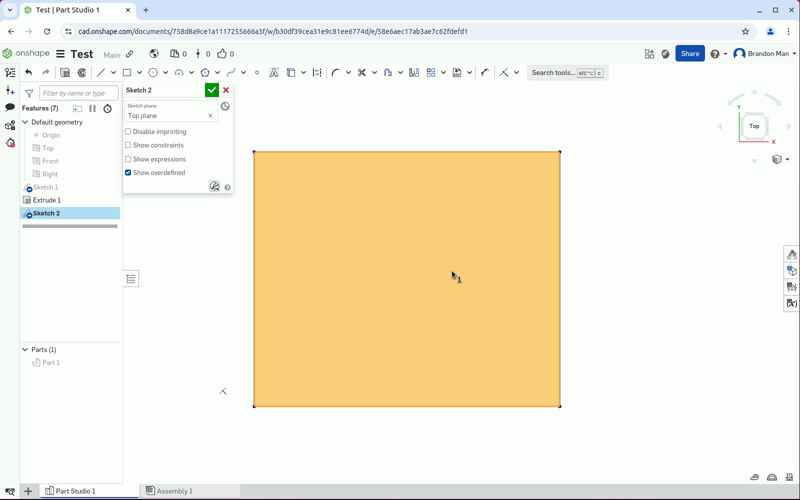
scroll(-6)
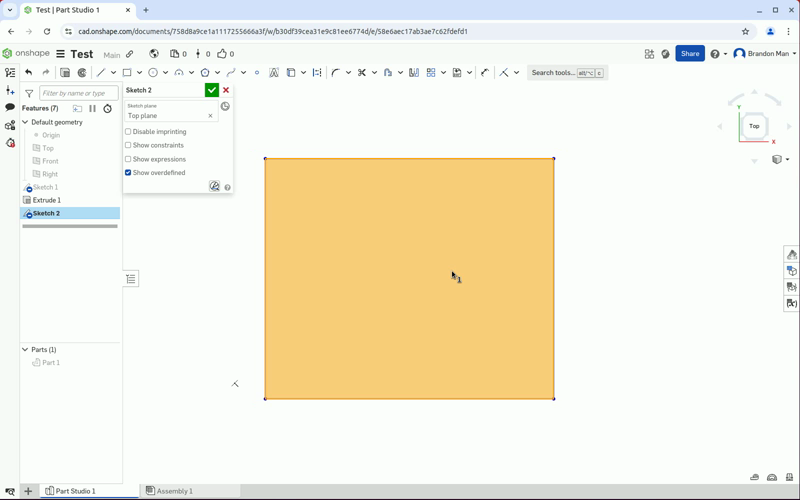
scroll(-6)
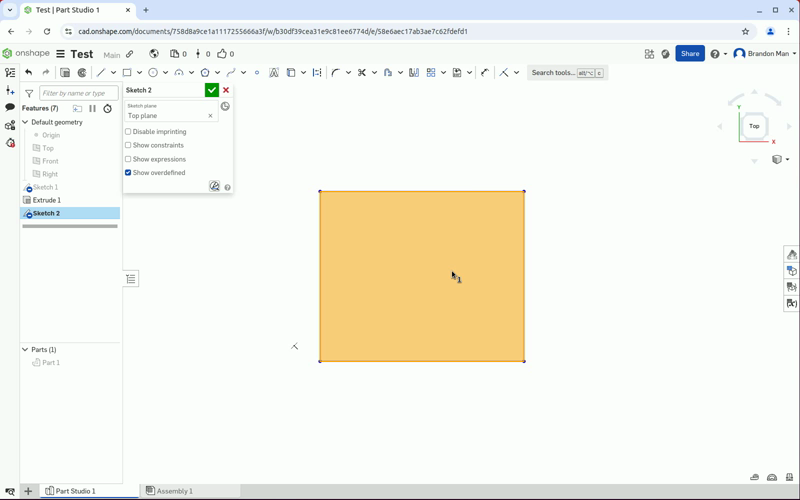
scroll(-6)
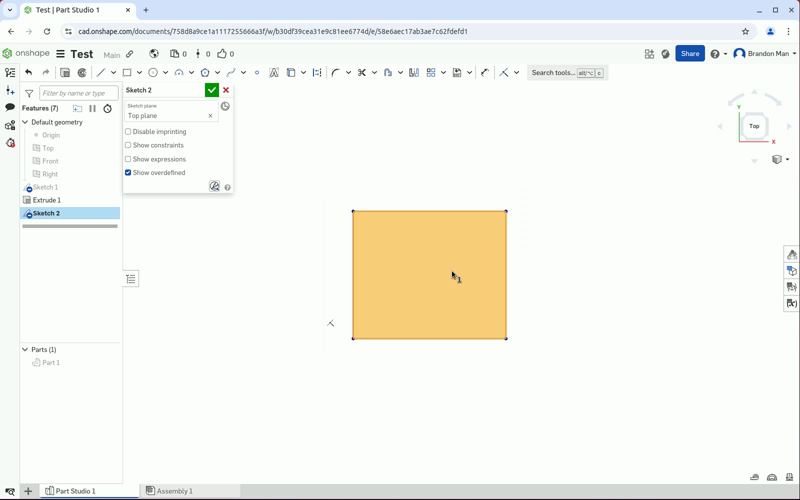
scroll(-6)
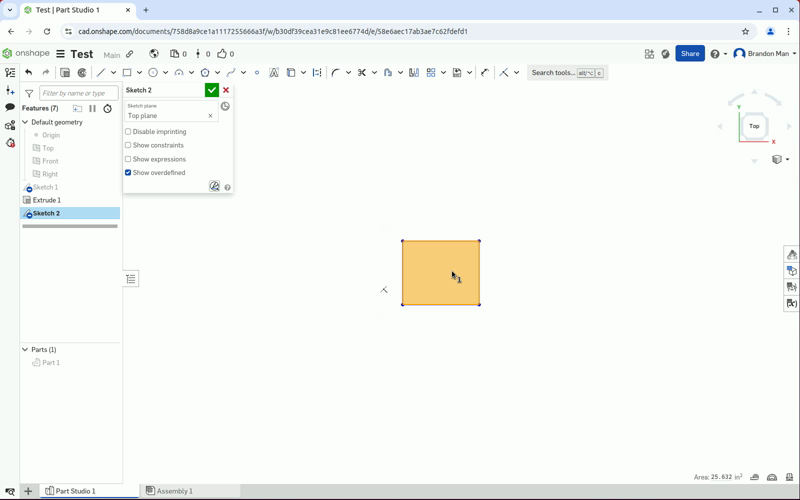
scroll(-6)
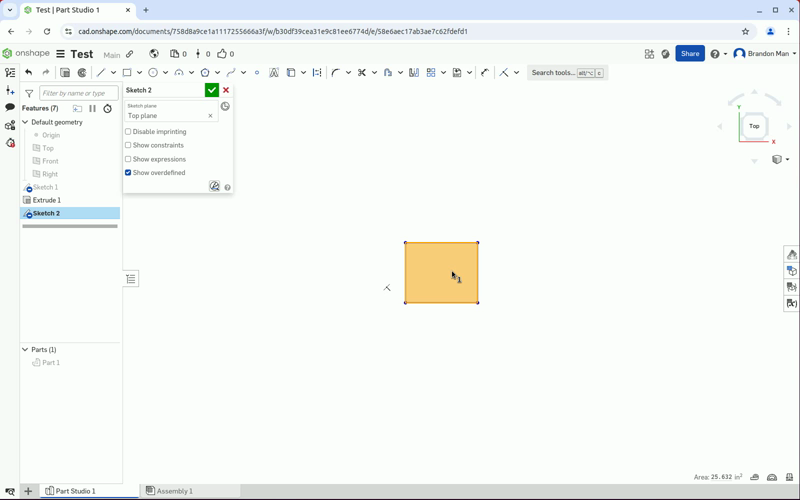
scroll(-6)
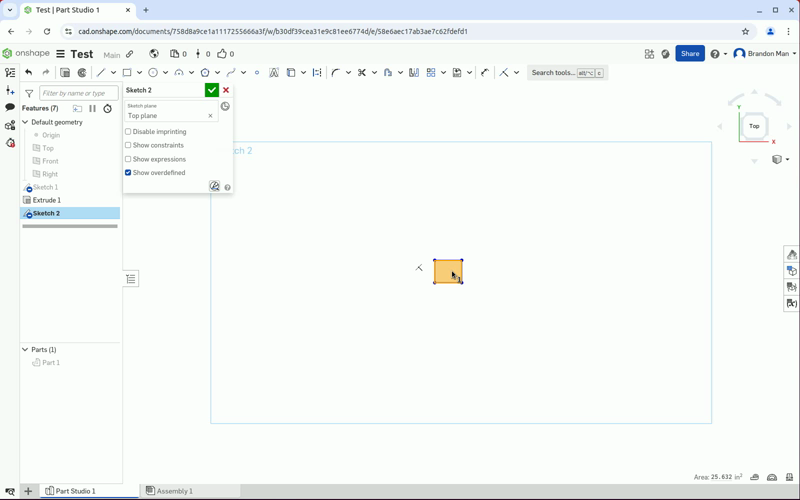
mouse_move(73, 352)
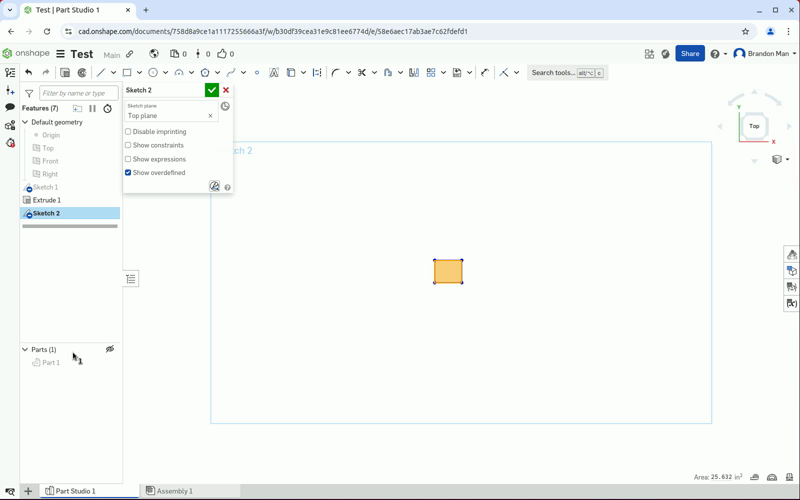
key(shift+y)
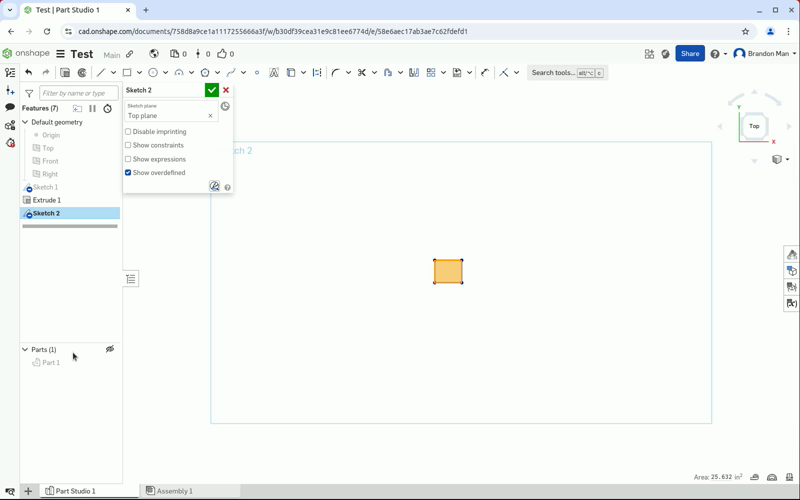
key(shift+e)
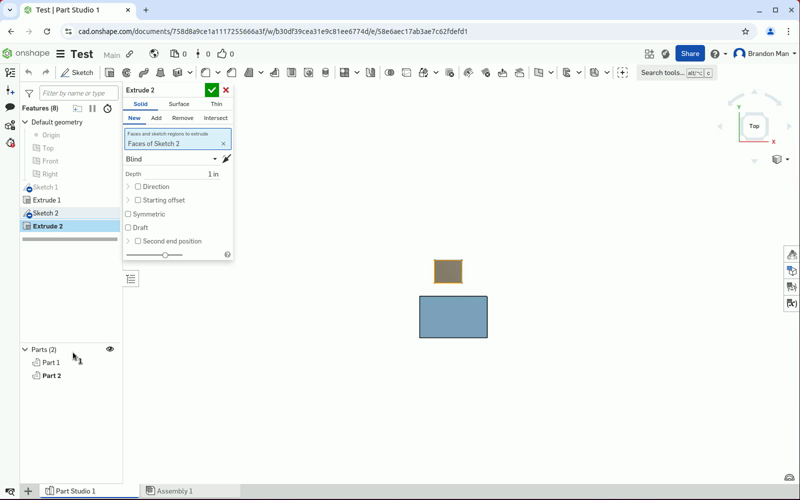
mouse_move(143, 106)
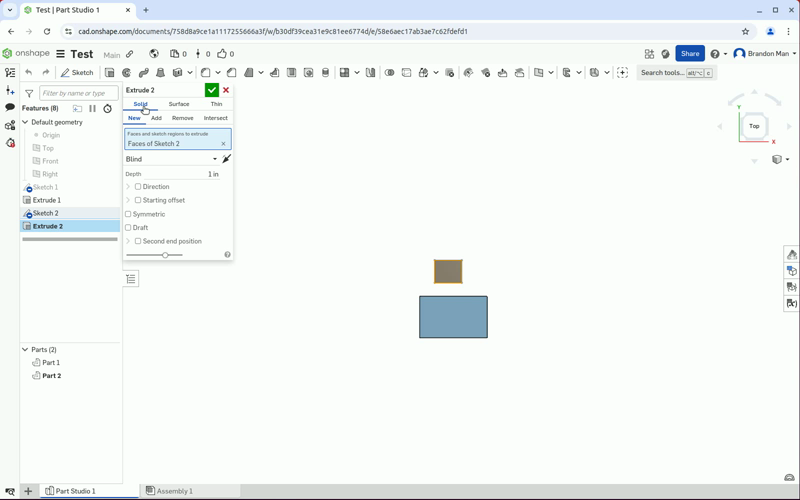
click(143, 106)
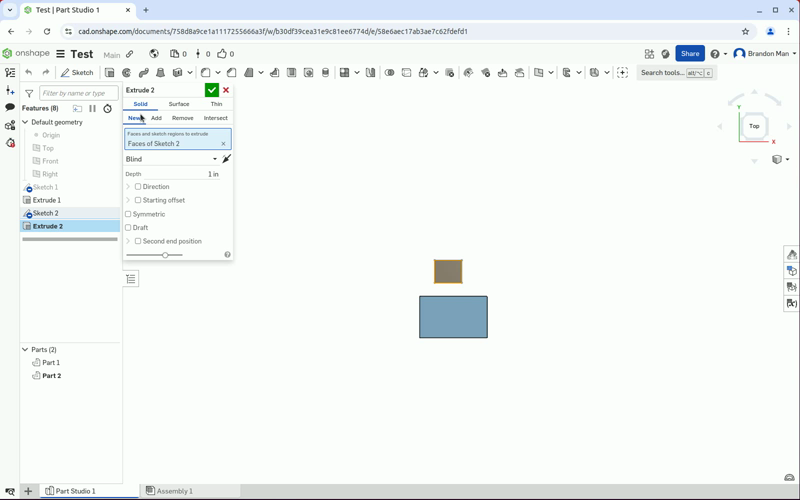
mouse_move(137, 120)
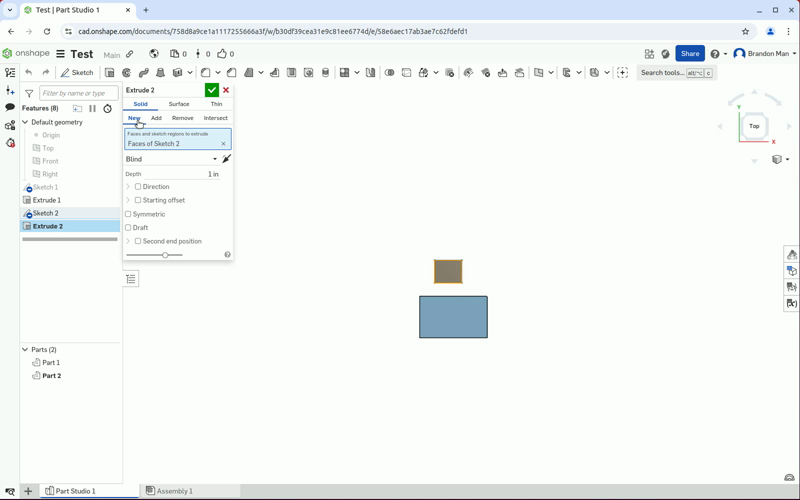
click(137, 120)
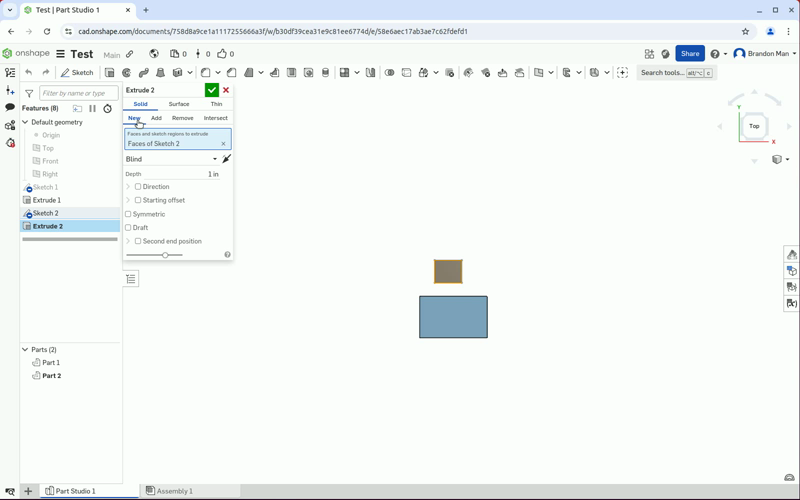
key(tab, 4)
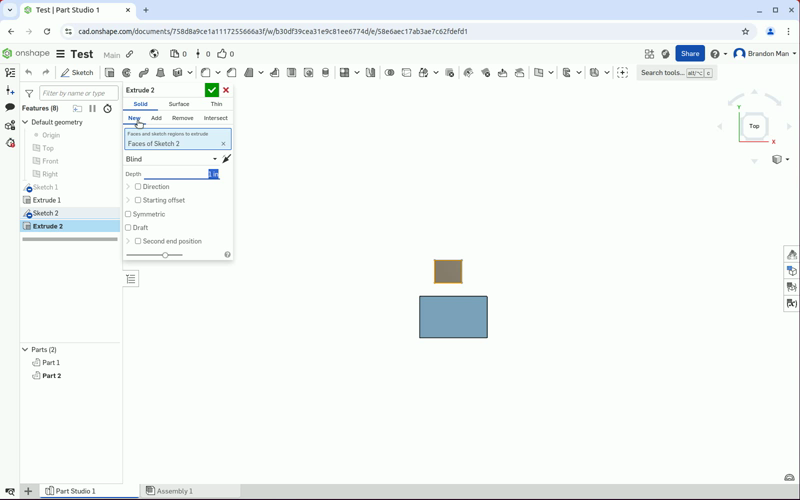
text(23.108)
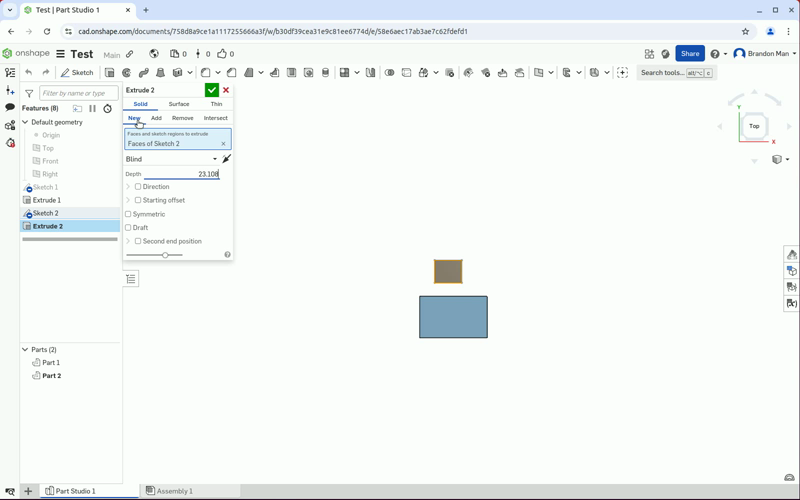
key(enter)
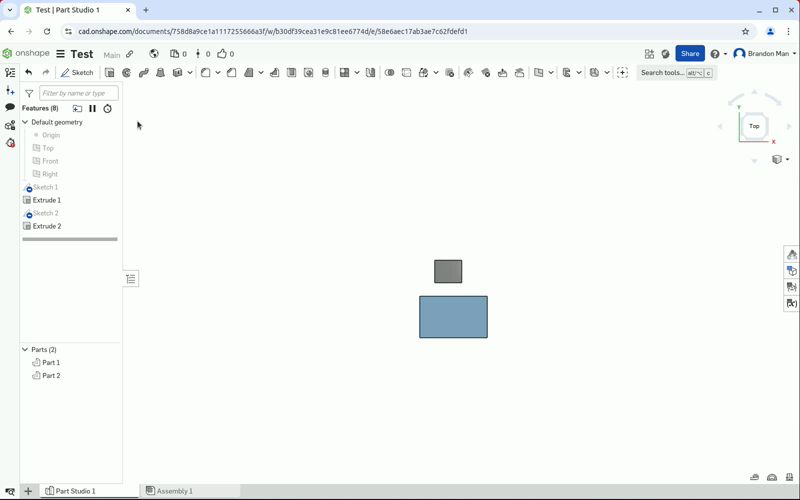
key(shift+h)
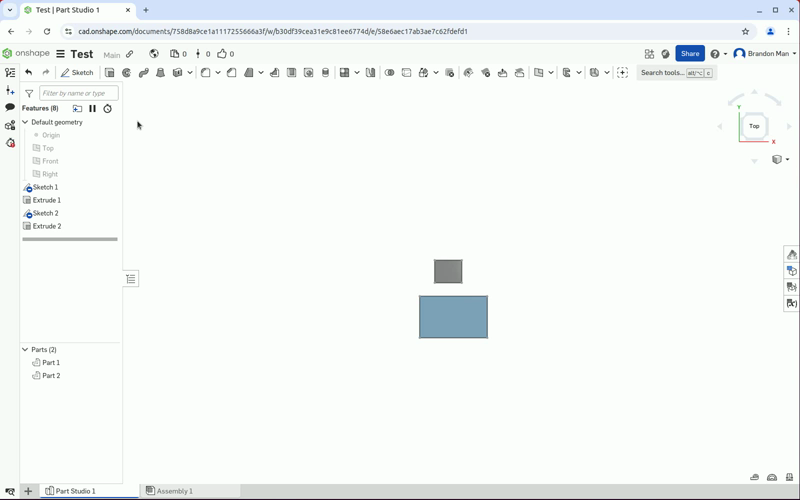
key(shift+h)
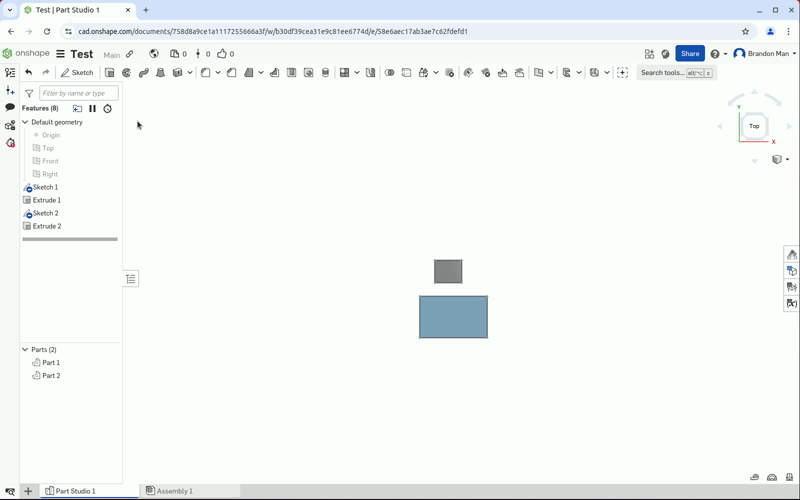
key(shift+7)
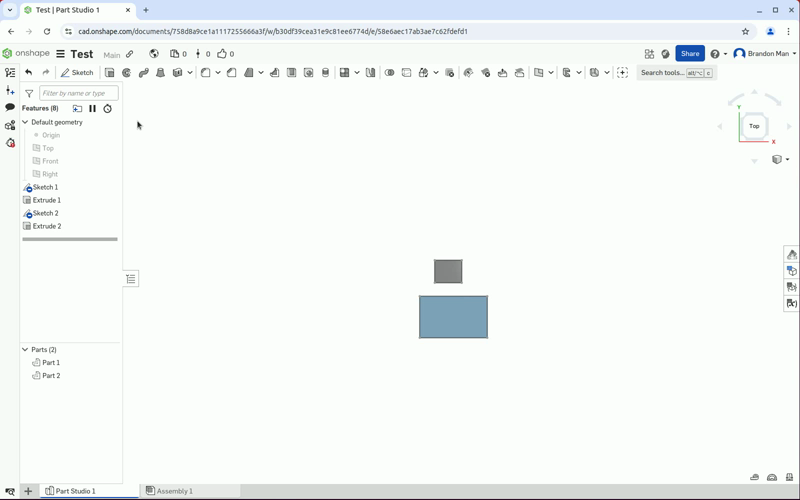
key(up, 3)
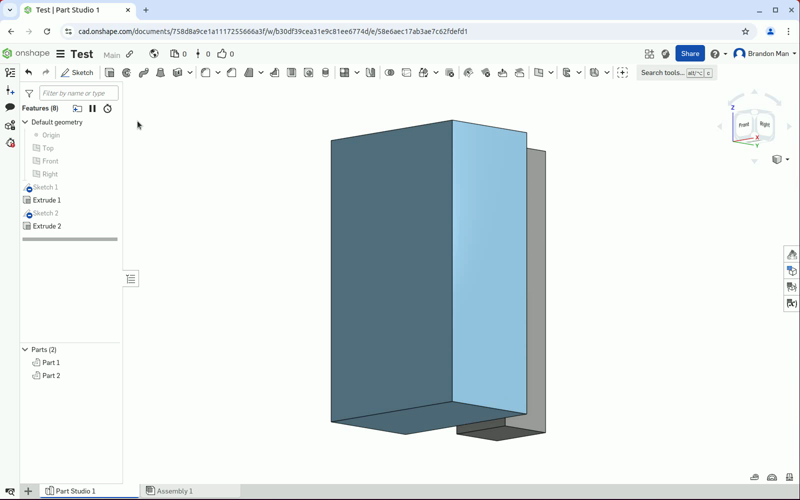
key(left, 3)
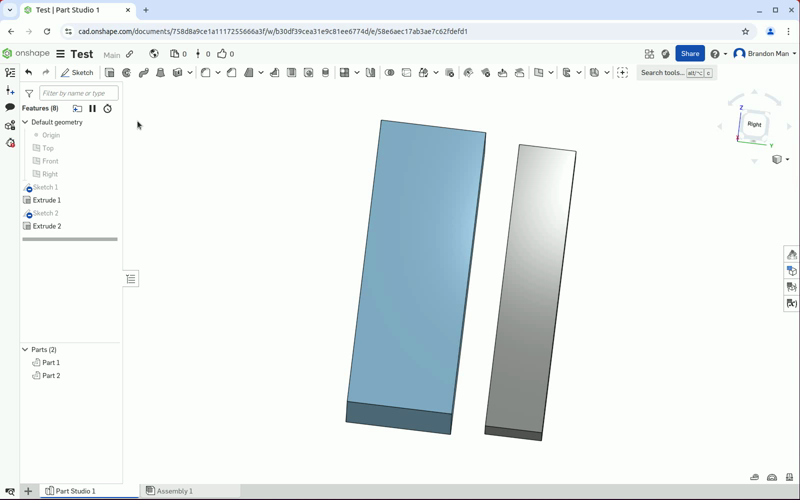
key(right, 3)
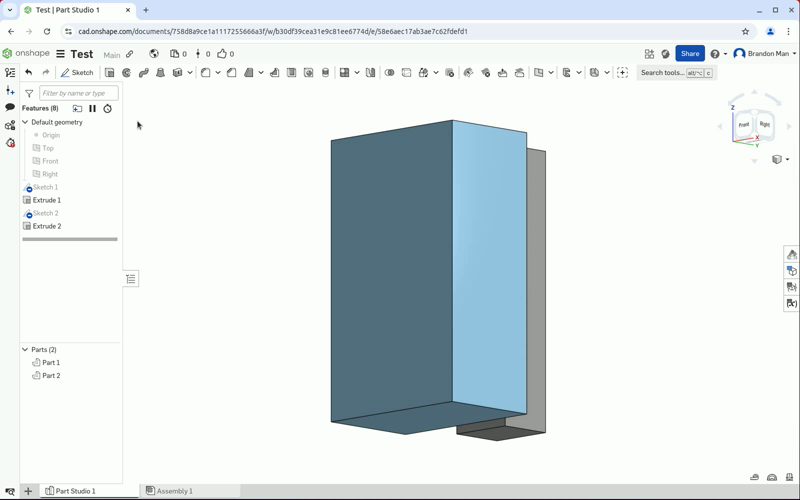
key(down, 3)
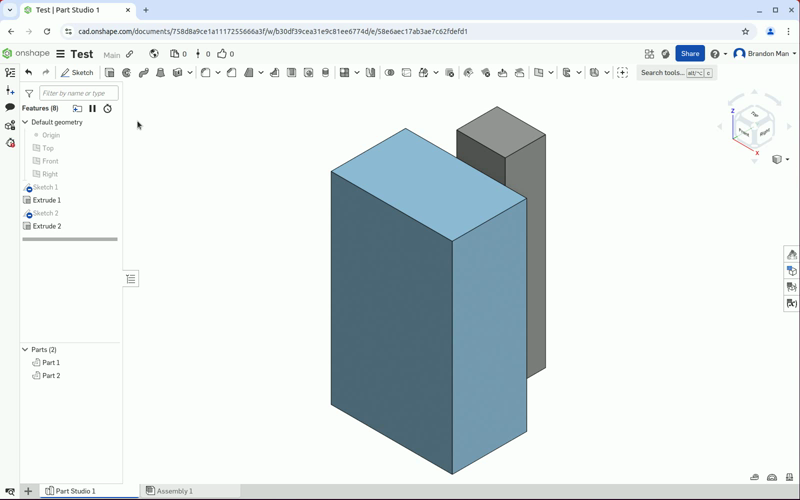
mouse_move(73, 189)
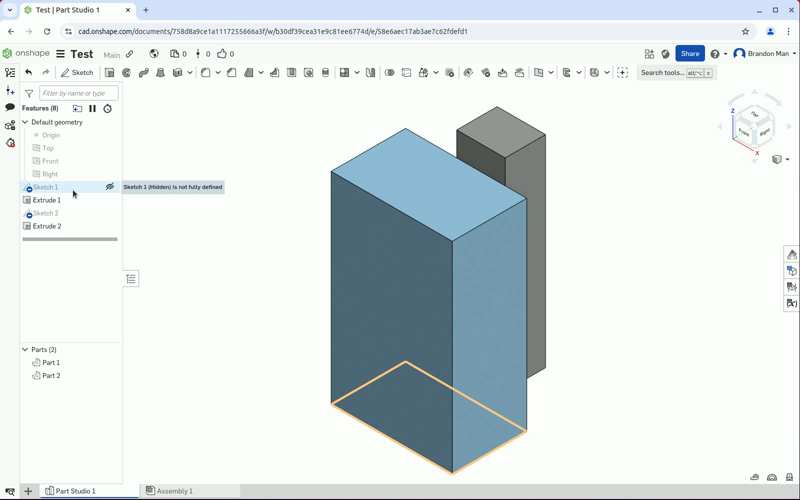
click(73, 189)